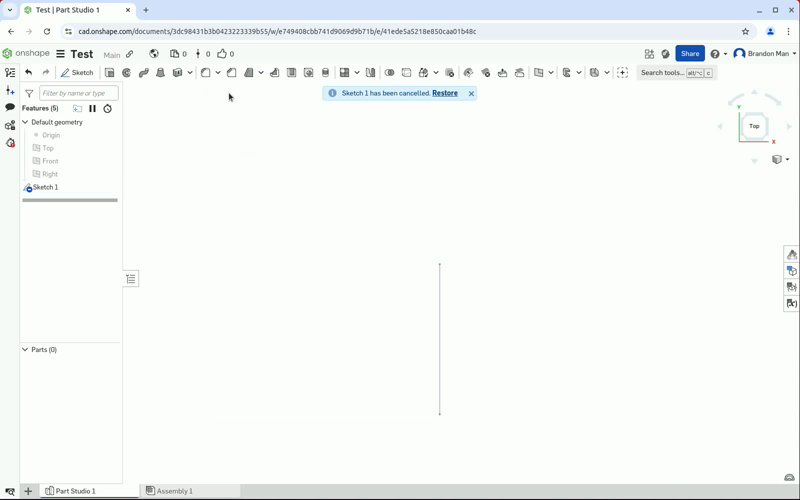
key(shift+h)
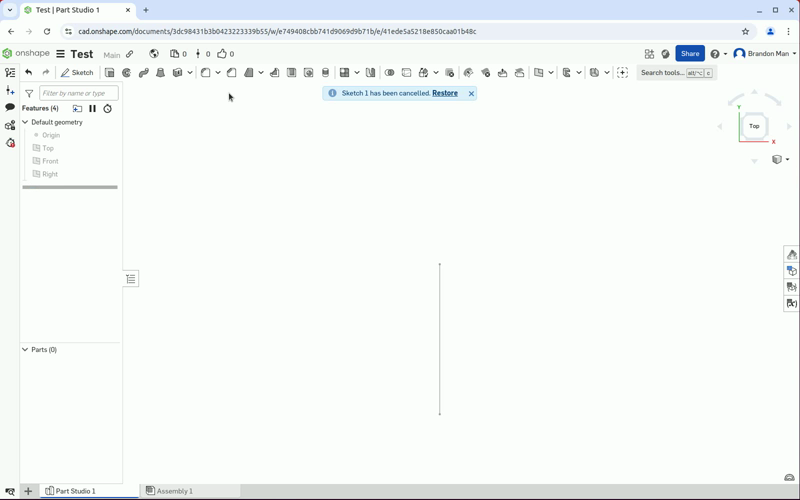
key(shift+s)
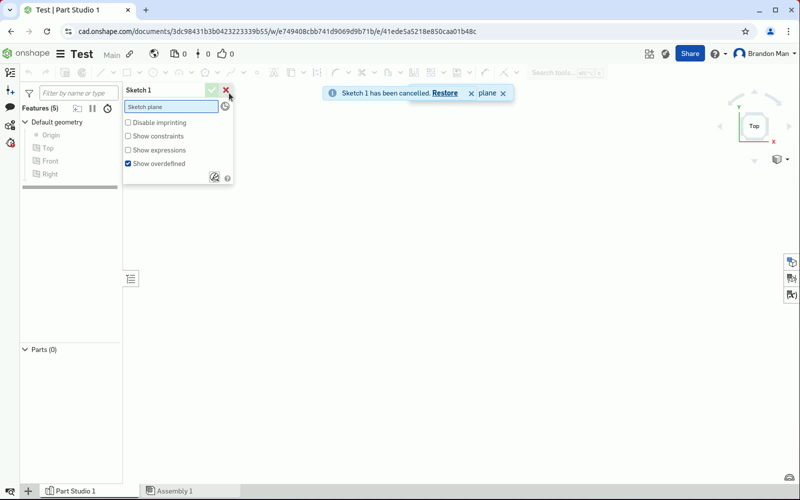
mouse_move(73, 150)
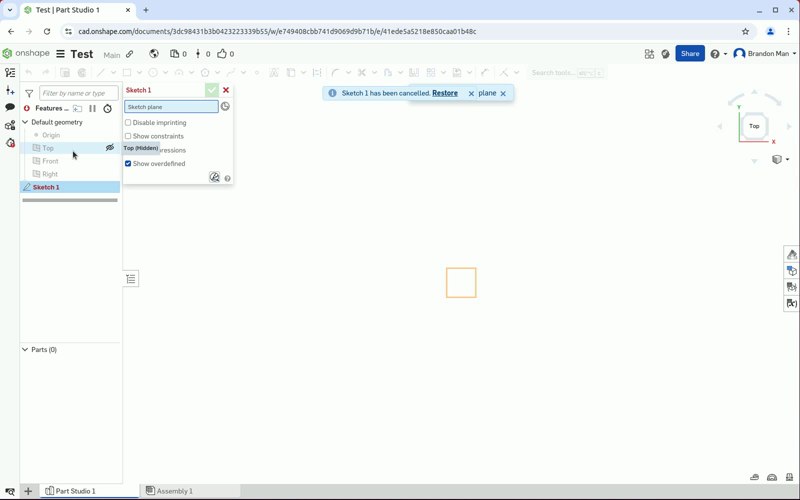
click(73, 150)
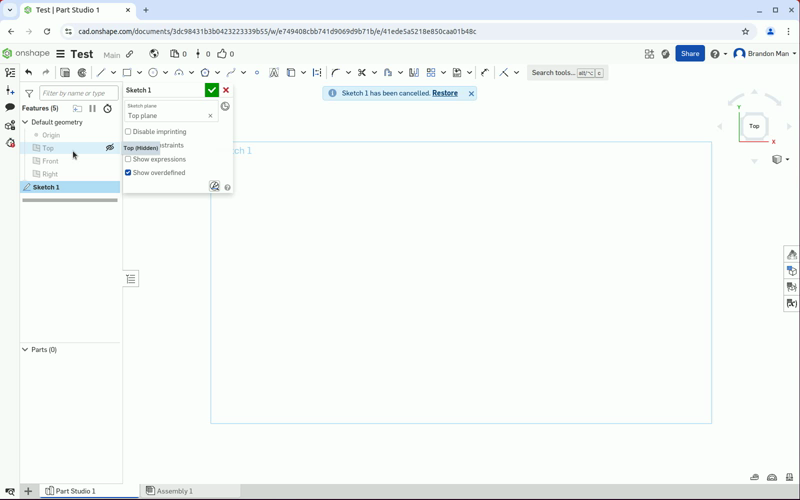
mouse_move(73, 352)
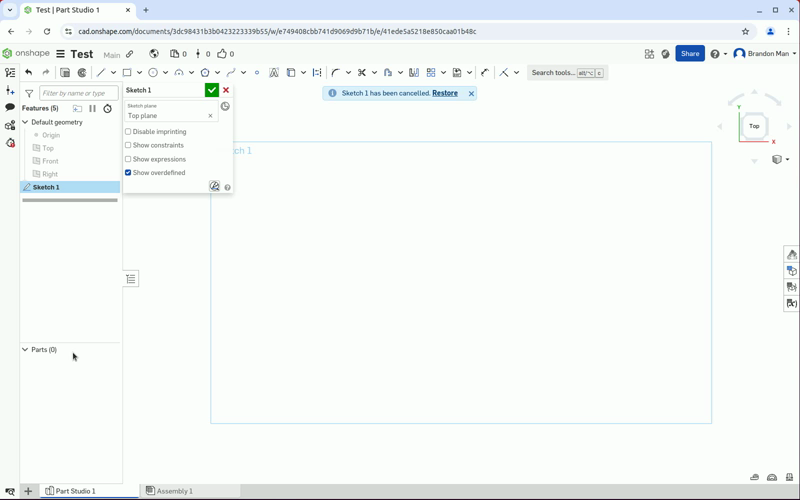
key(y)
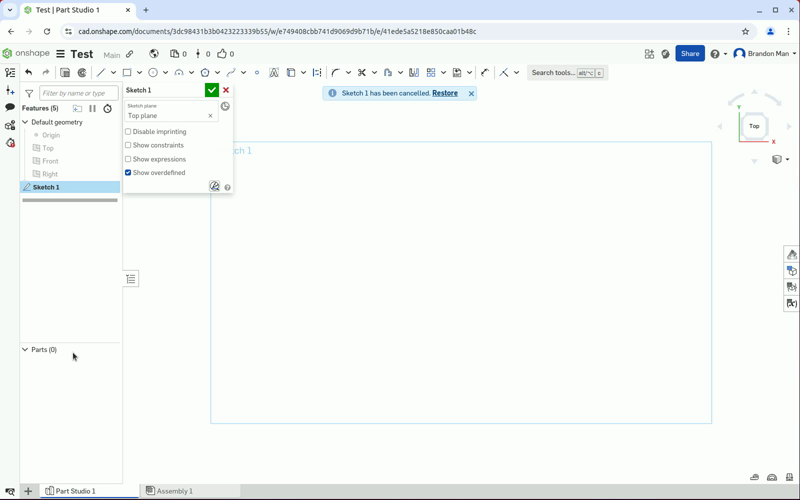
key(l)
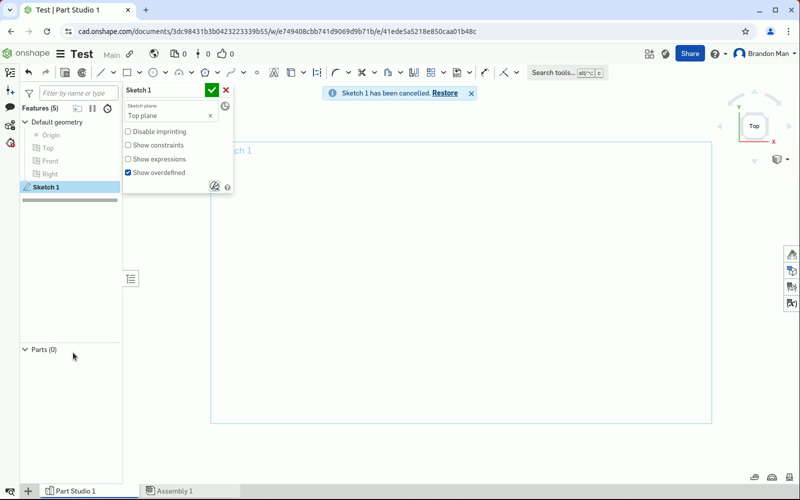
key_down(shift)
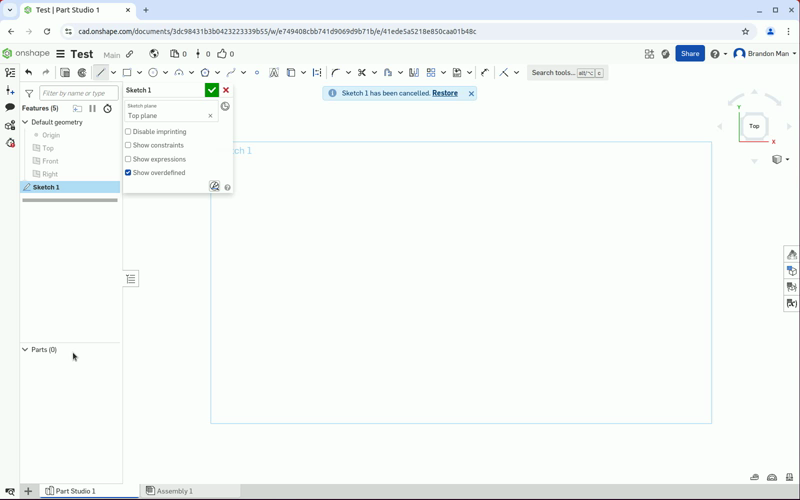
mouse_move(359, 336)
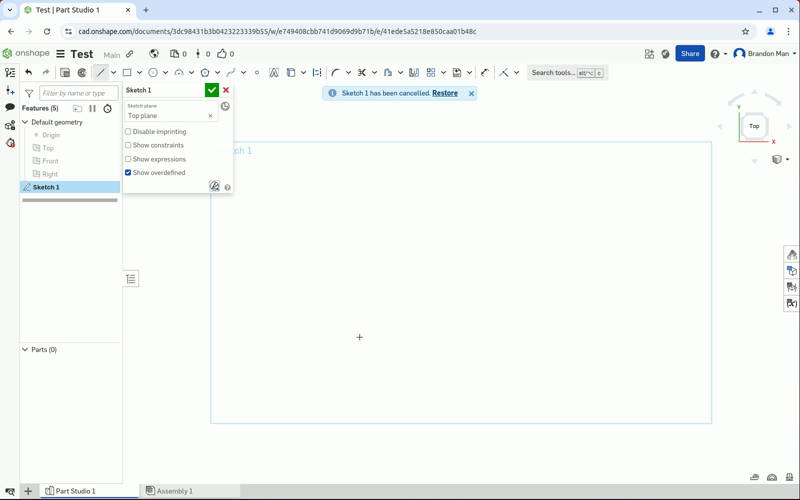
click(359, 336)
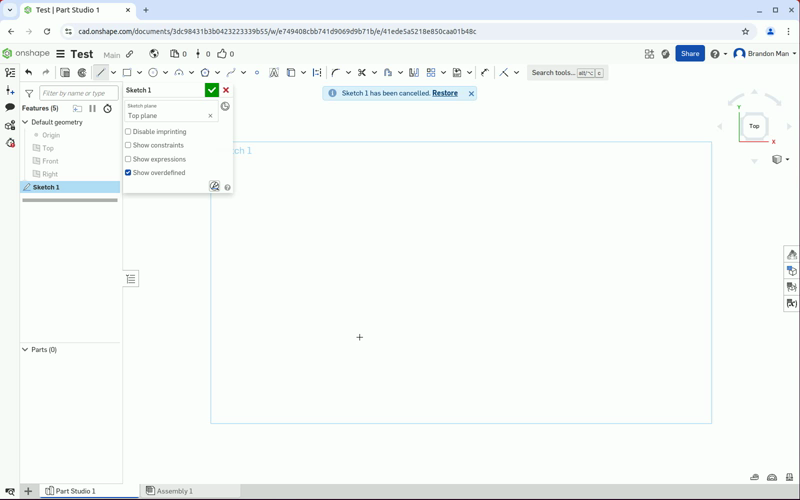
key_up(shift)
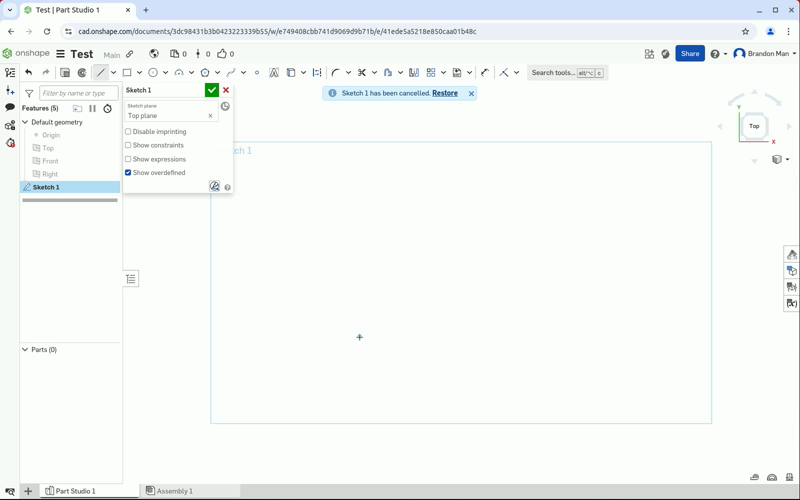
key_down(shift)
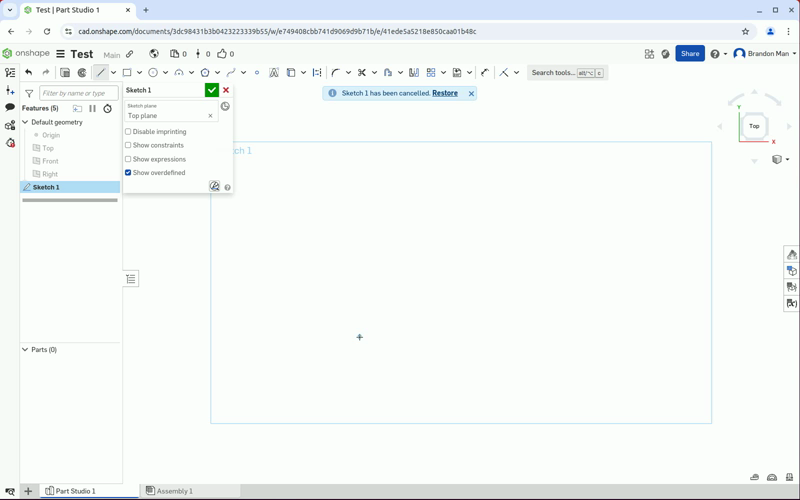
mouse_move(559, 336)
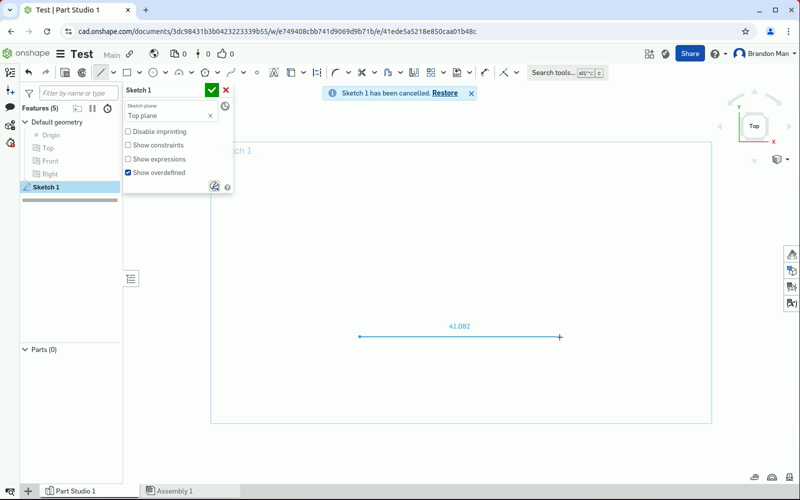
click(559, 336)
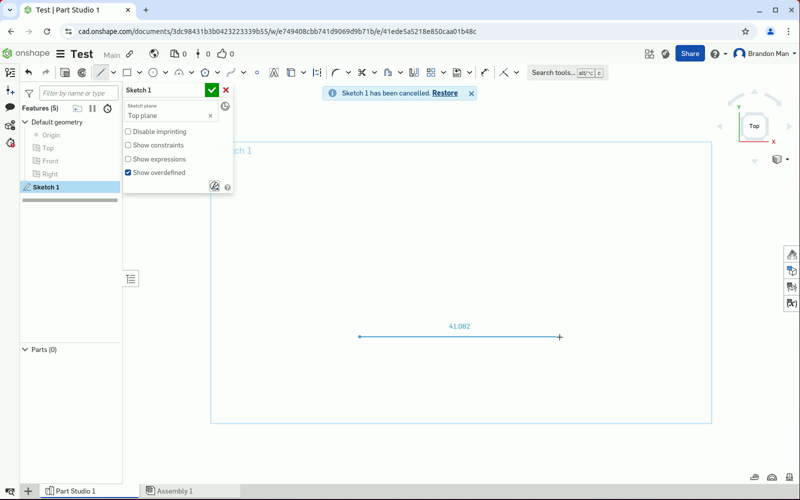
key_up(shift)
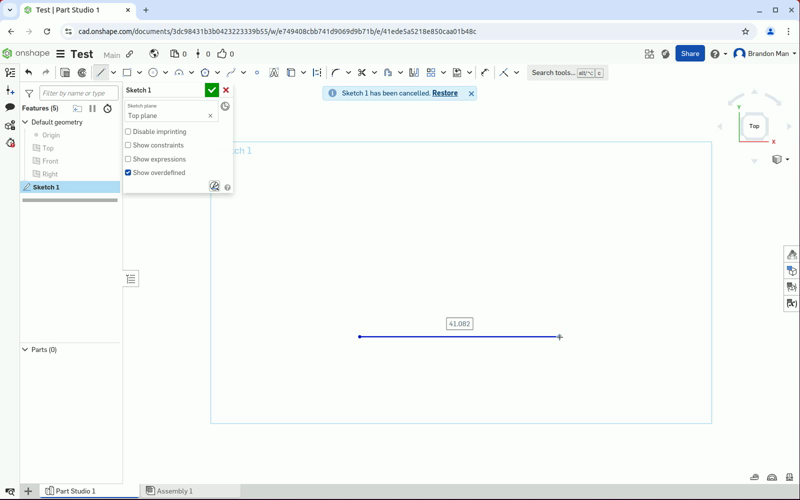
key_down(shift)
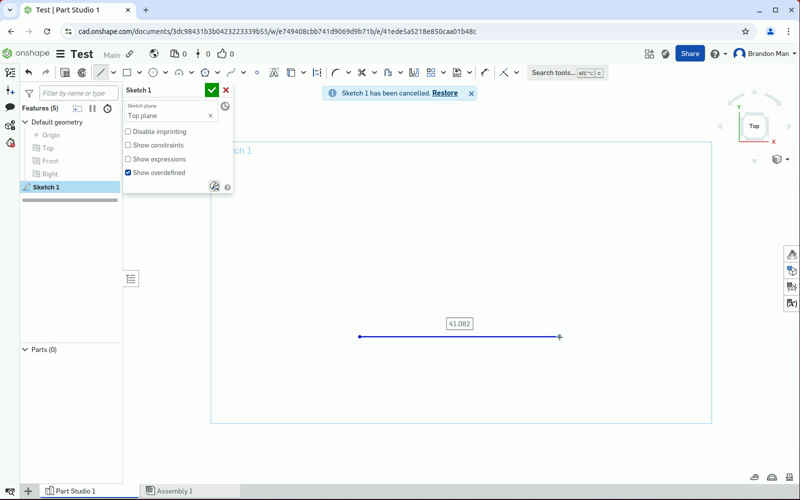
mouse_move(559, 229)
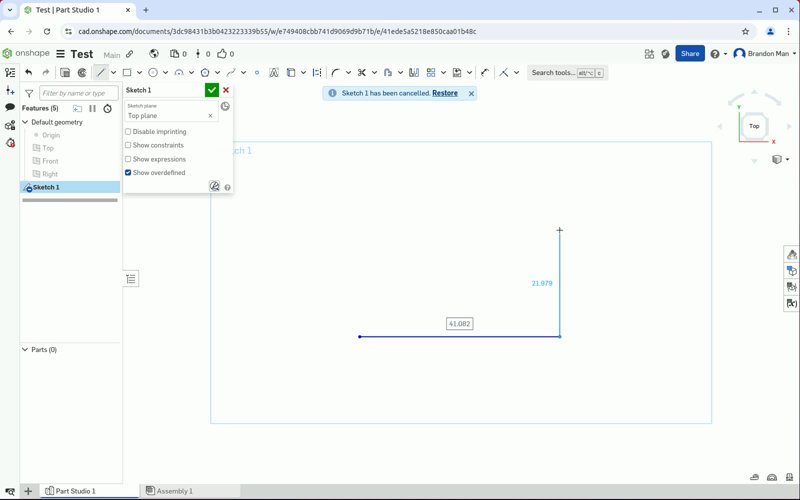
click(559, 229)
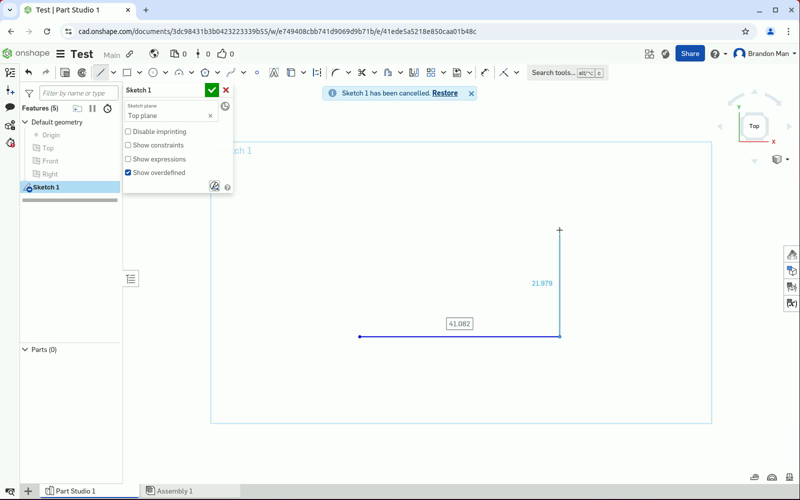
key_up(shift)
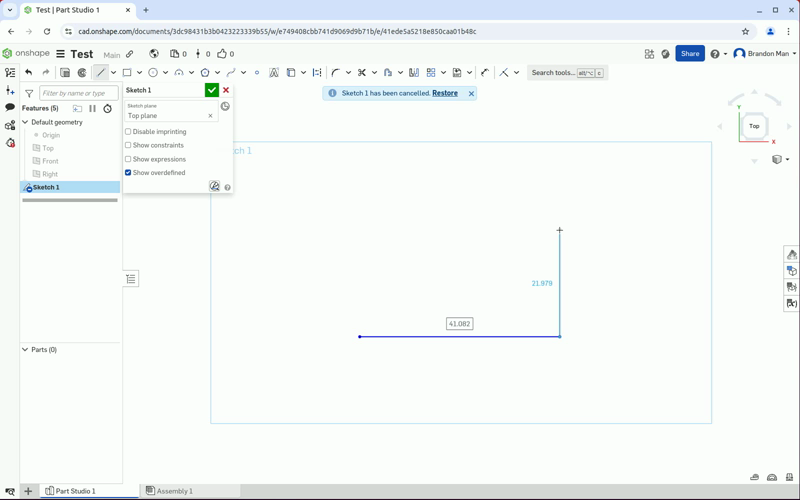
key_down(shift)
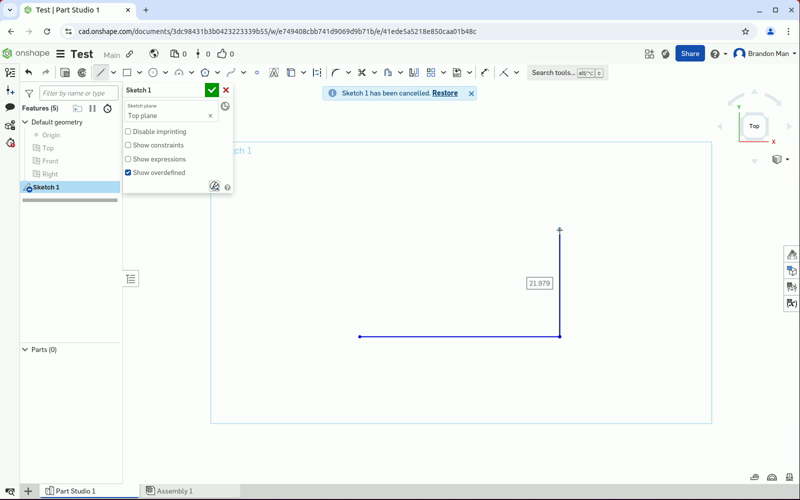
mouse_move(359, 229)
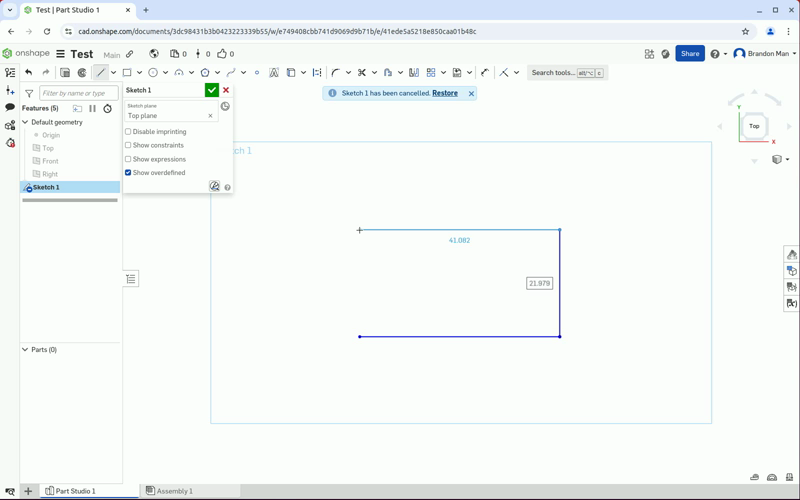
click(359, 229)
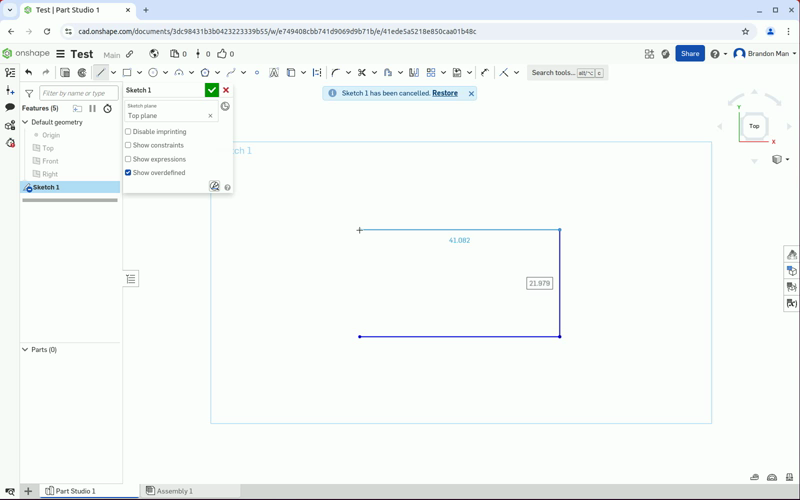
key_up(shift)
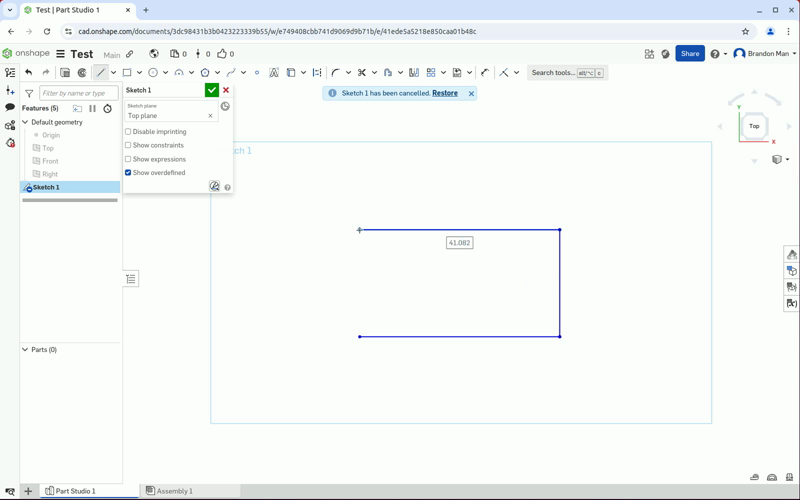
key_down(shift)
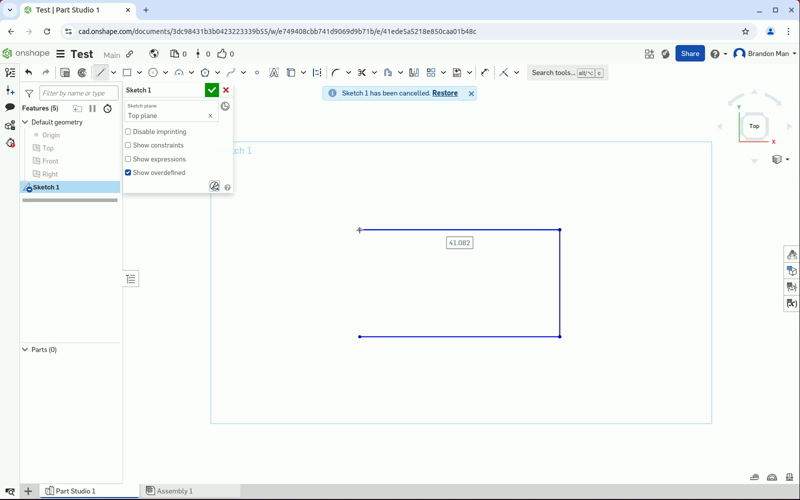
mouse_move(359, 336)
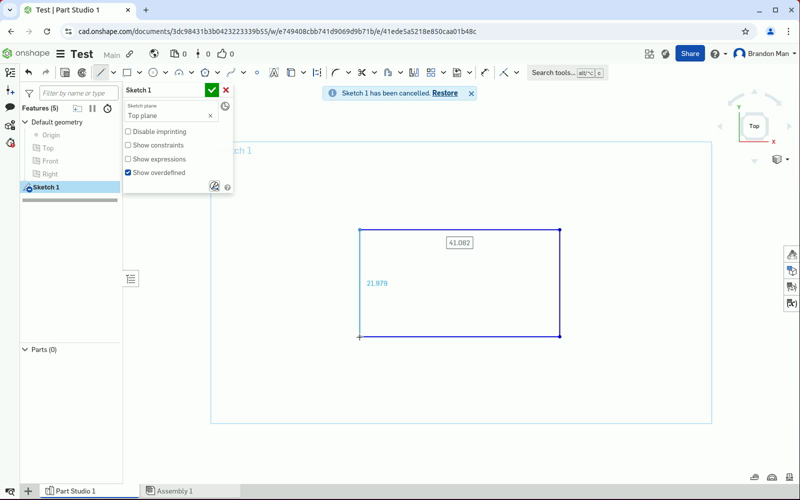
key_up(shift)
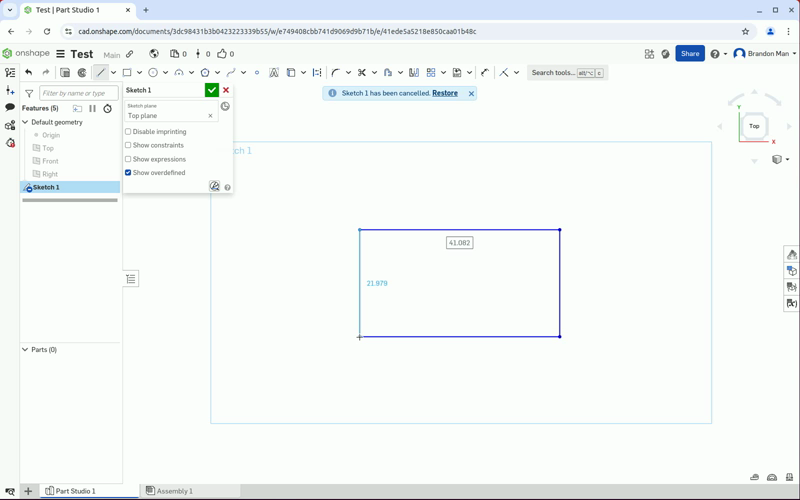
click(359, 336)
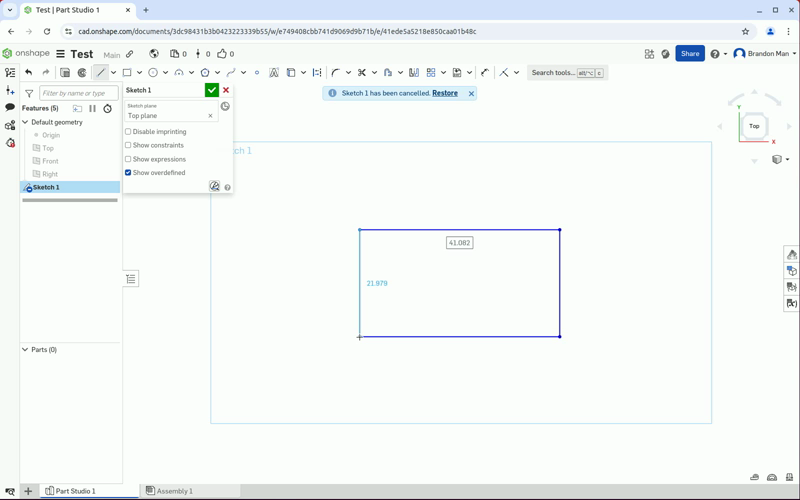
key(esc)
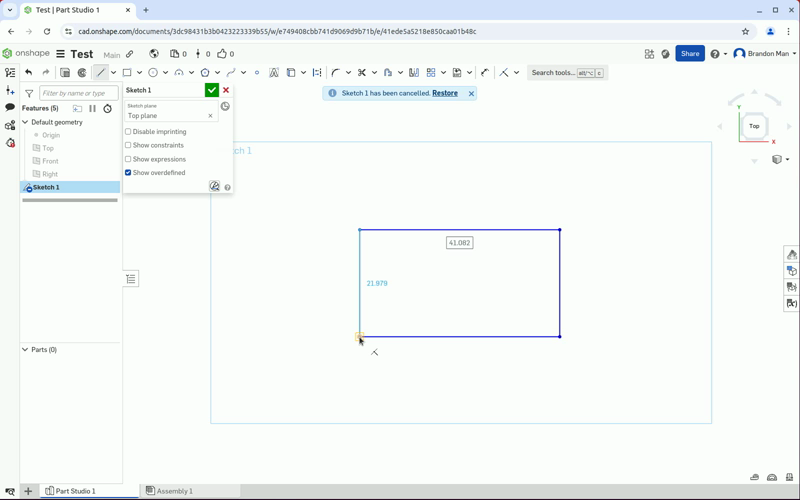
mouse_move(393, 312)
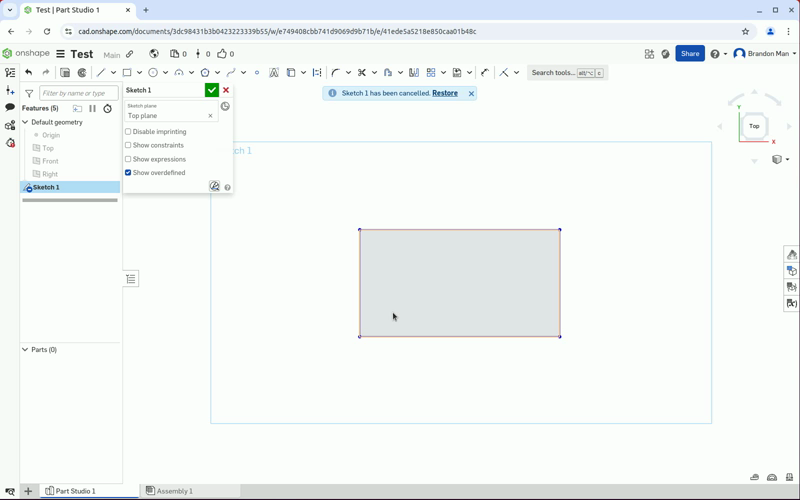
click(393, 312)
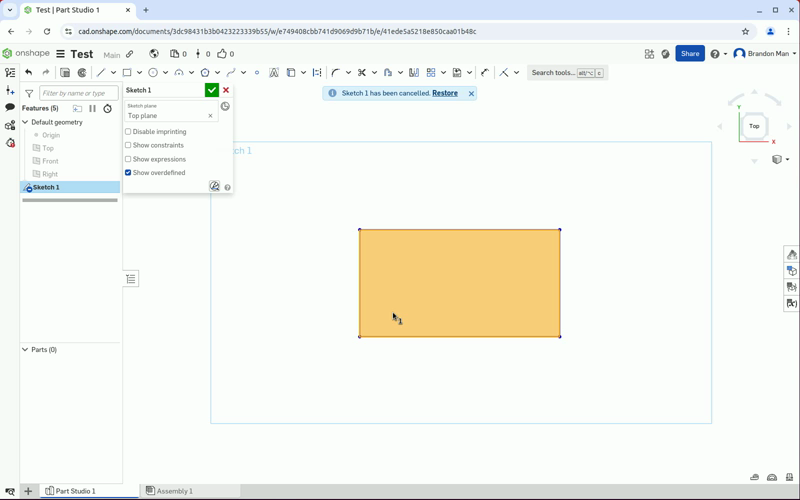
mouse_move(73, 352)
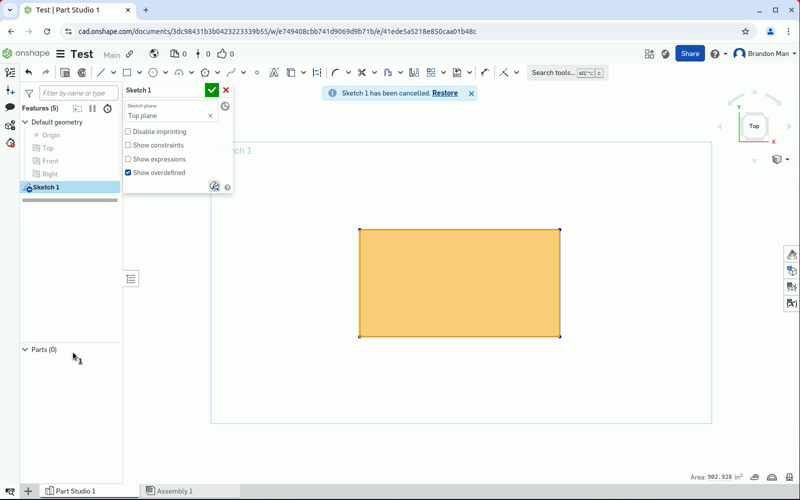
key(shift+y)
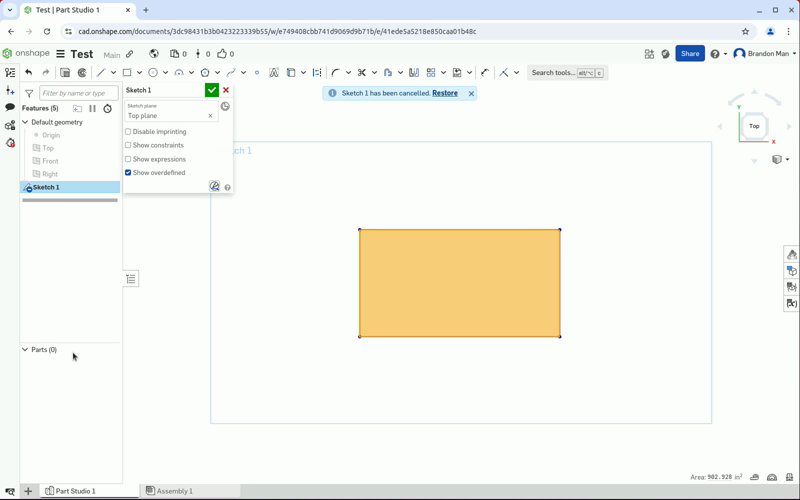
key(shift+e)
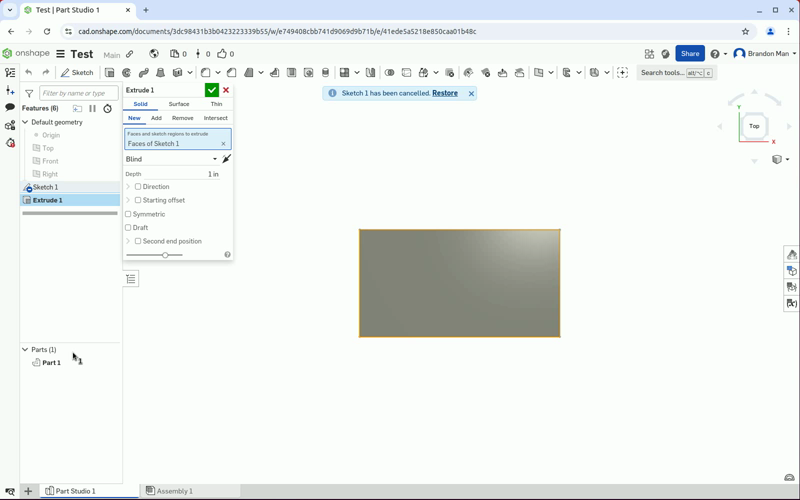
mouse_move(143, 106)
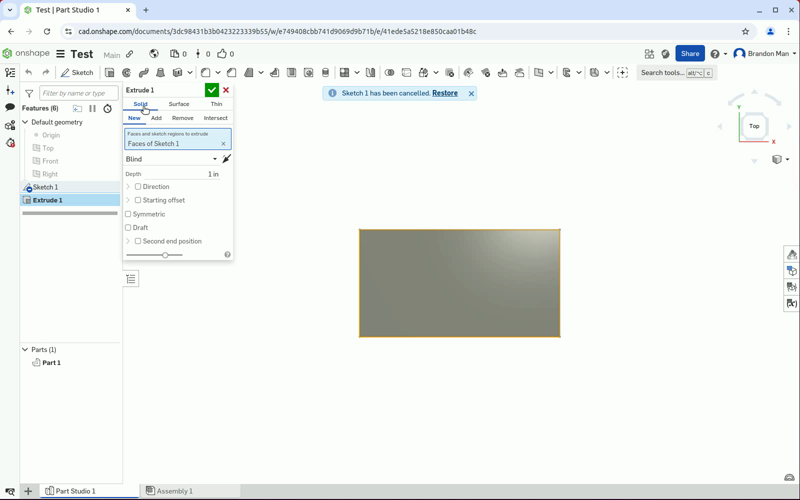
click(143, 106)
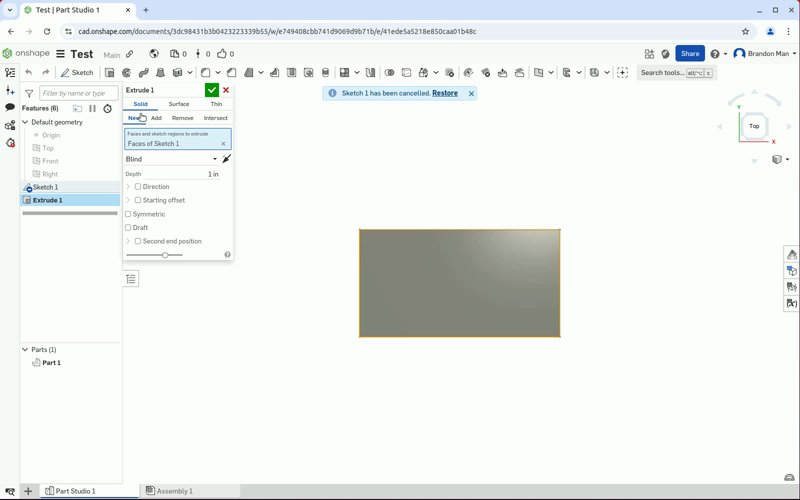
mouse_move(137, 120)
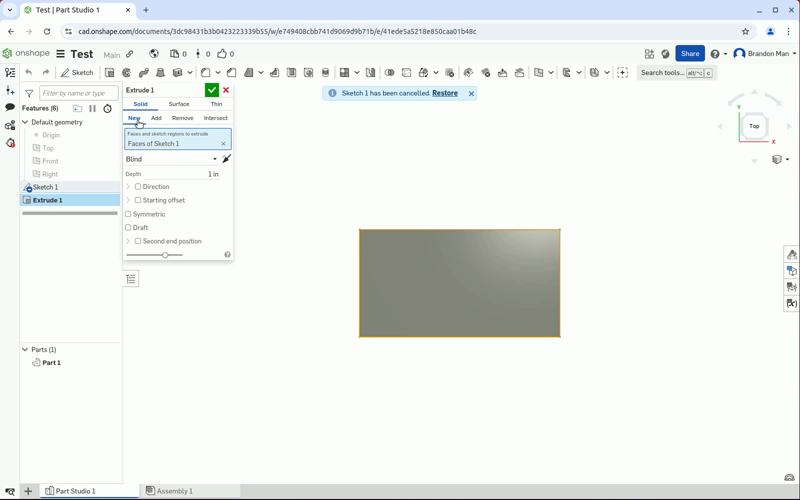
click(137, 120)
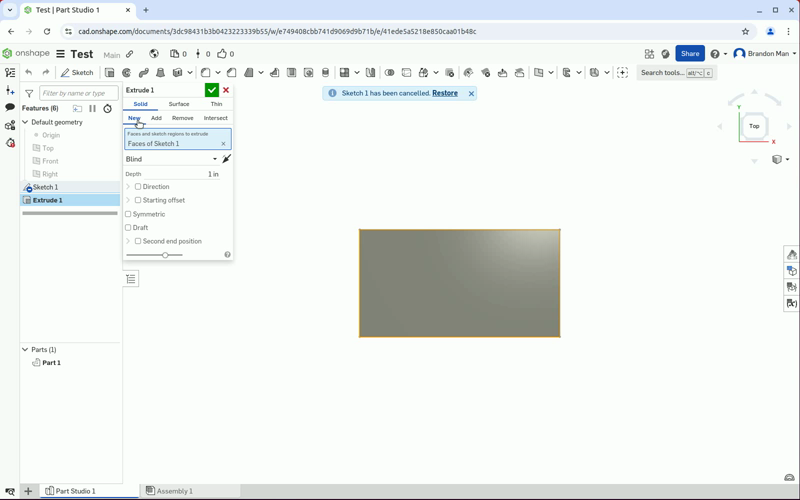
key(tab, 4)
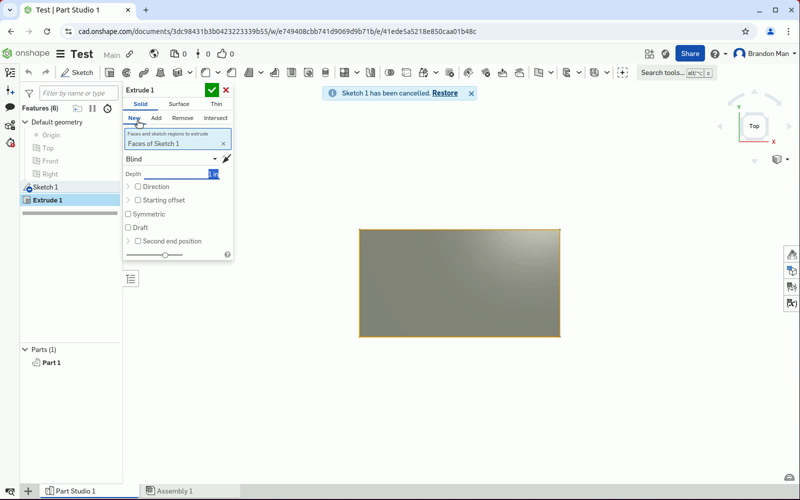
text(1.926)
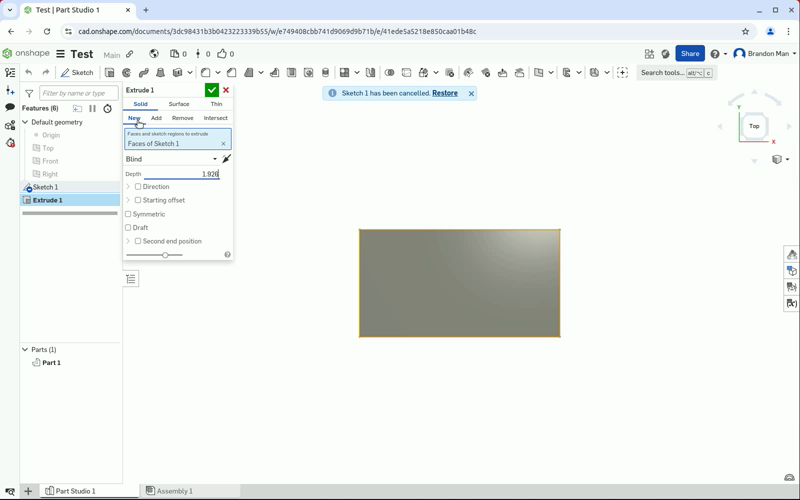
key(enter)
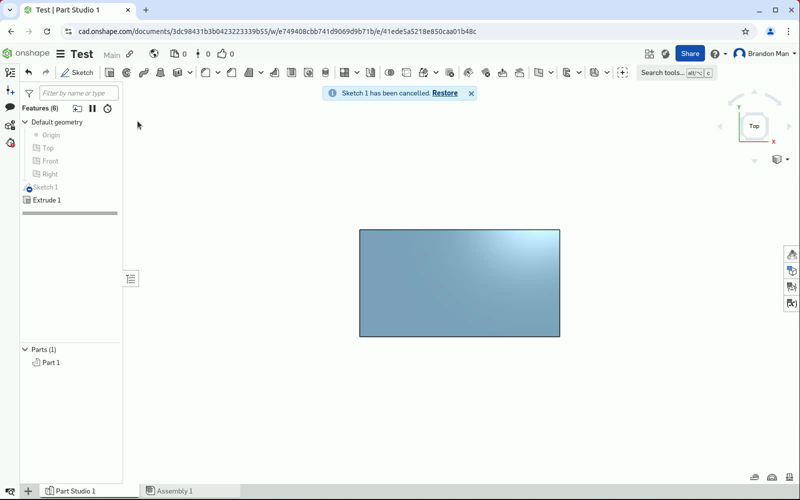
key(shift+h)
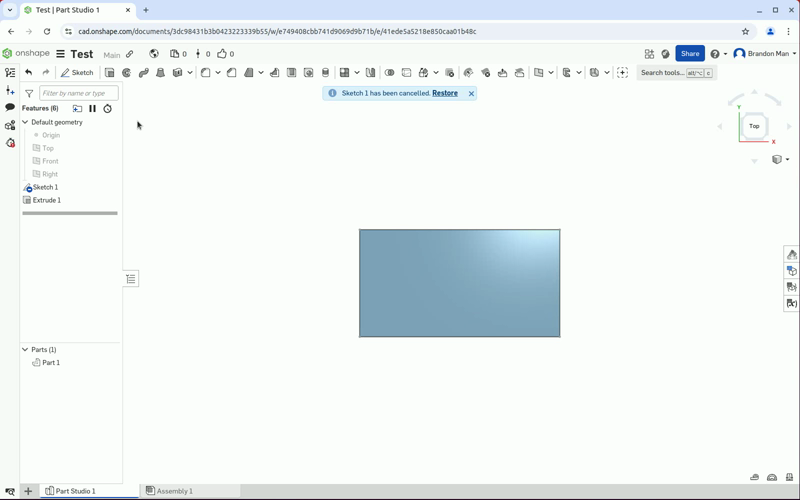
key(shift+h)
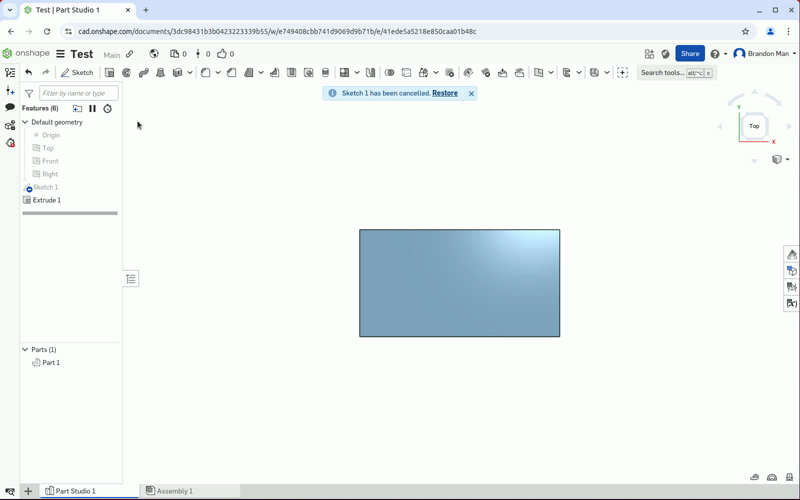
mouse_move(73, 189)
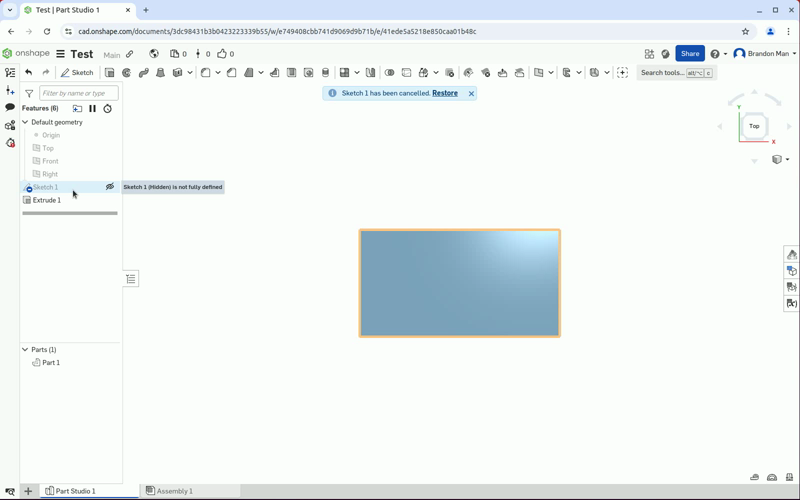
click(73, 189)
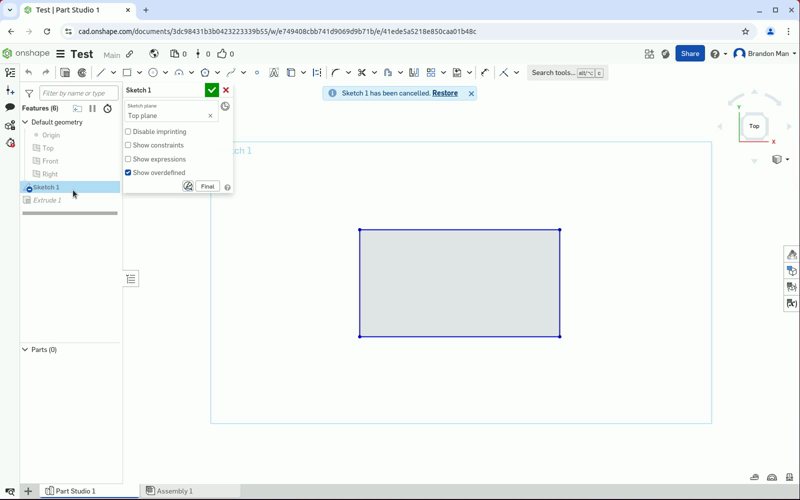
mouse_move(229, 92)
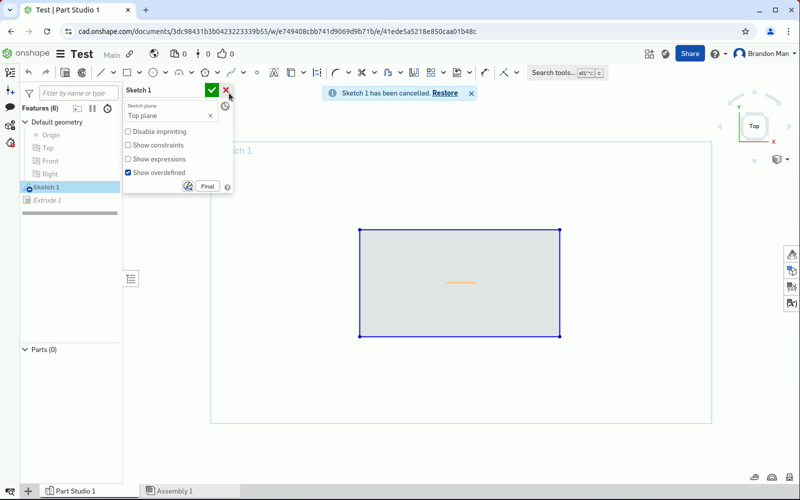
click(229, 92)
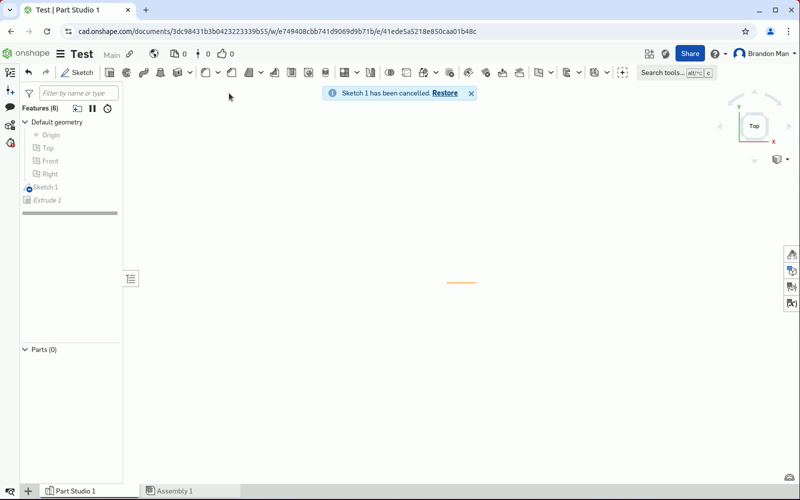
mouse_move(73, 352)
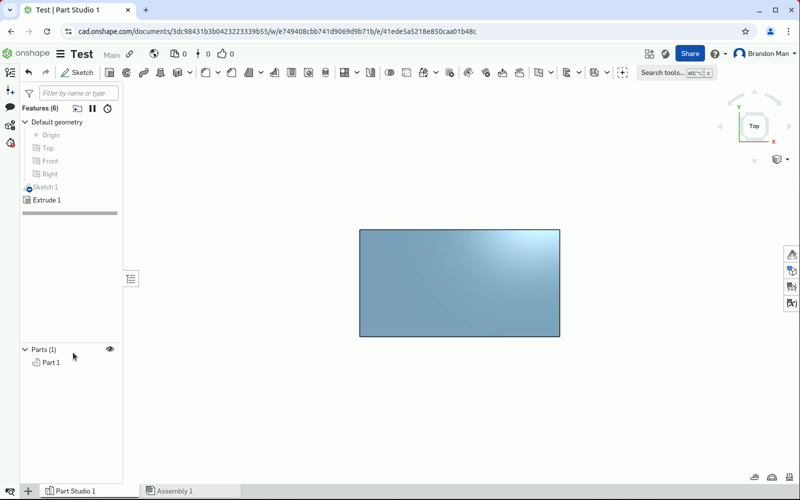
key(y)
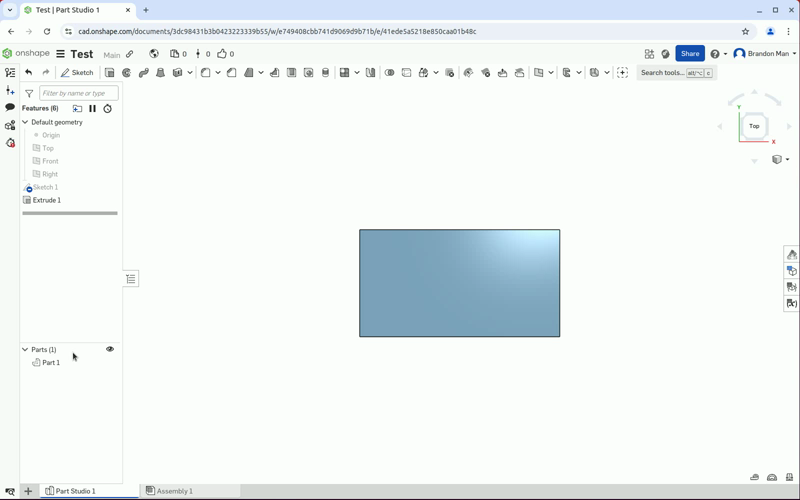
key(shift+p)
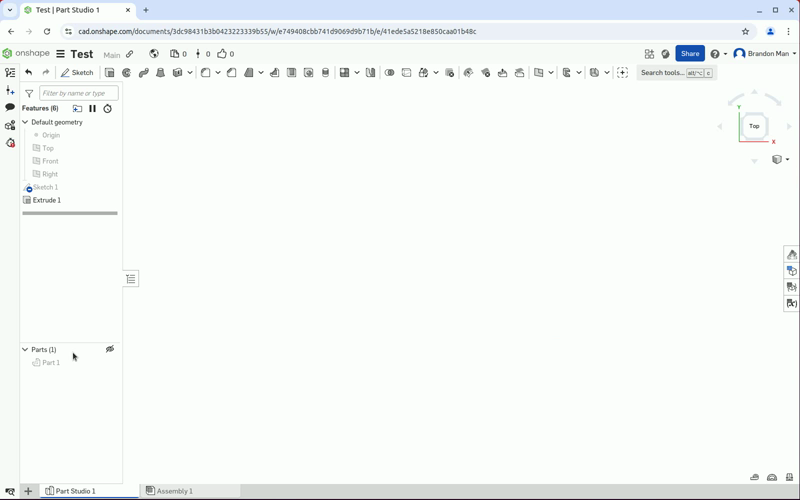
key(space)
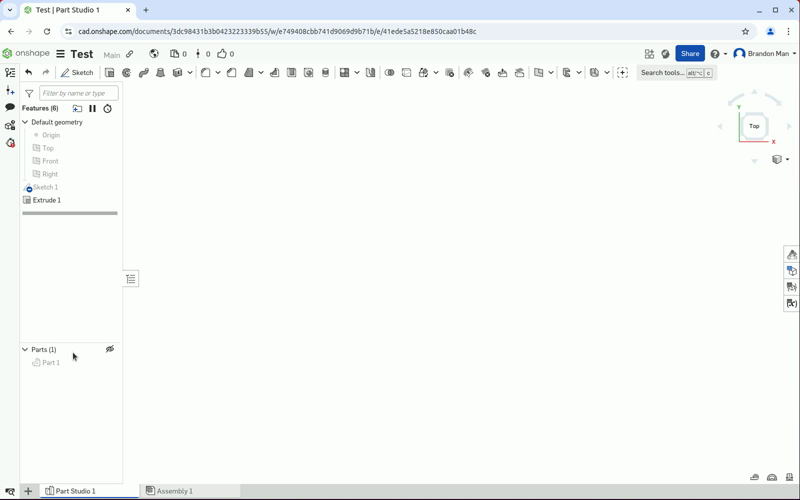
key_down(shift)
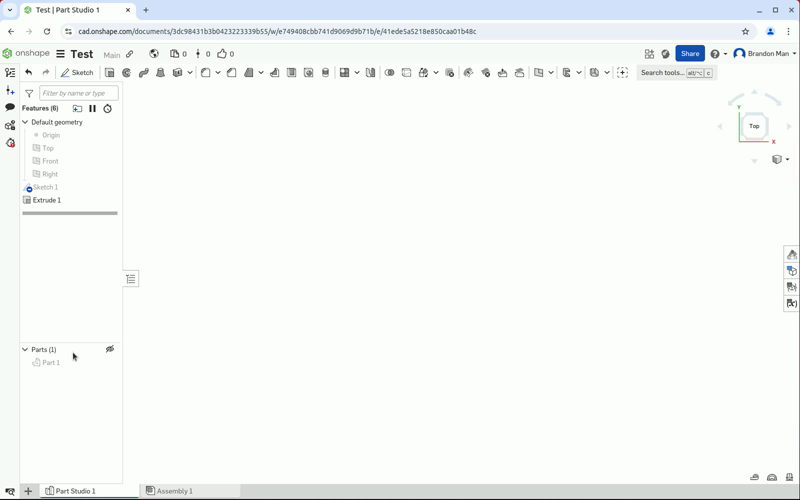
key(up)
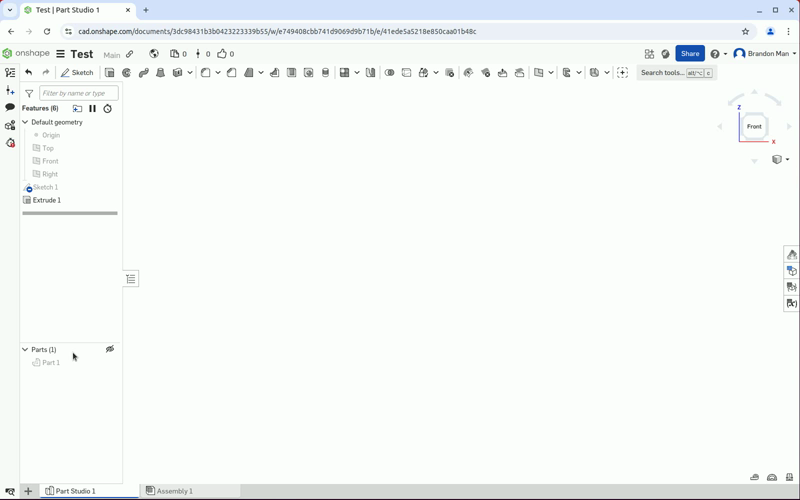
key_up(shift)
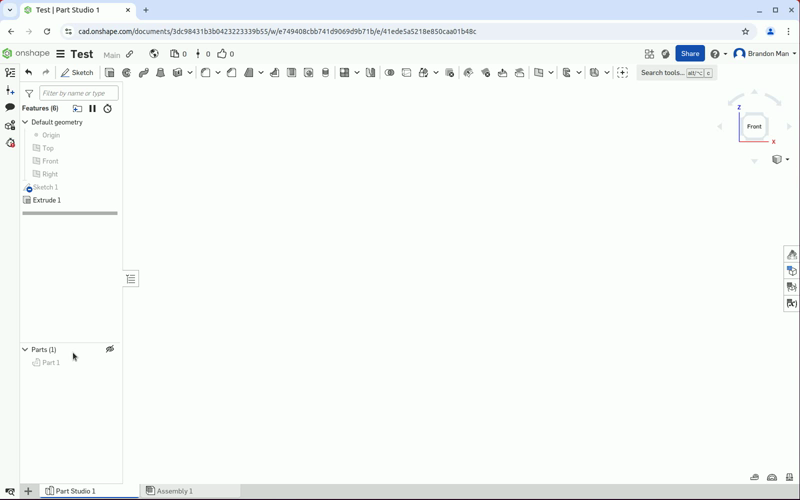
key(space)
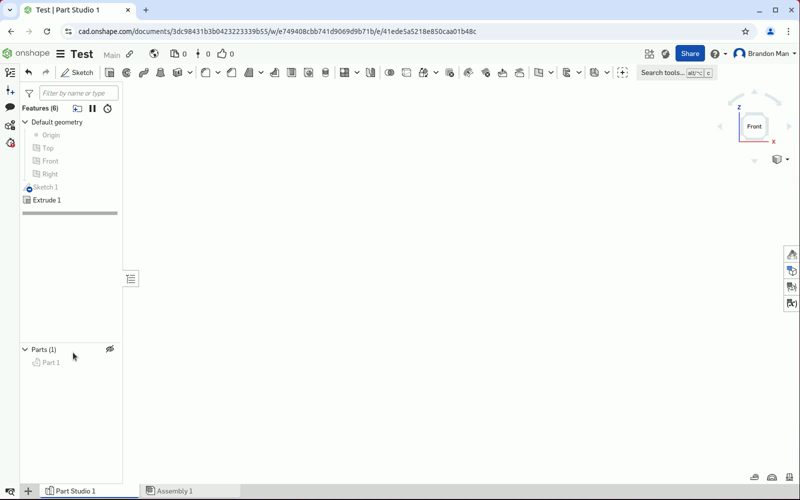
key_down(shift)
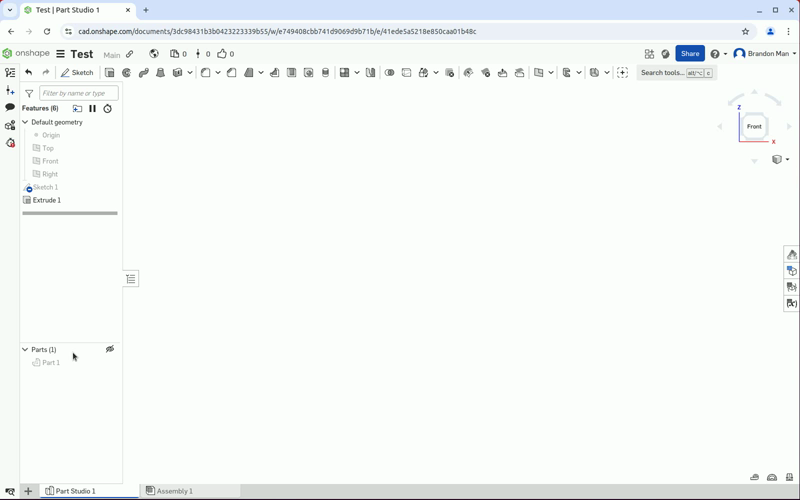
key(left)
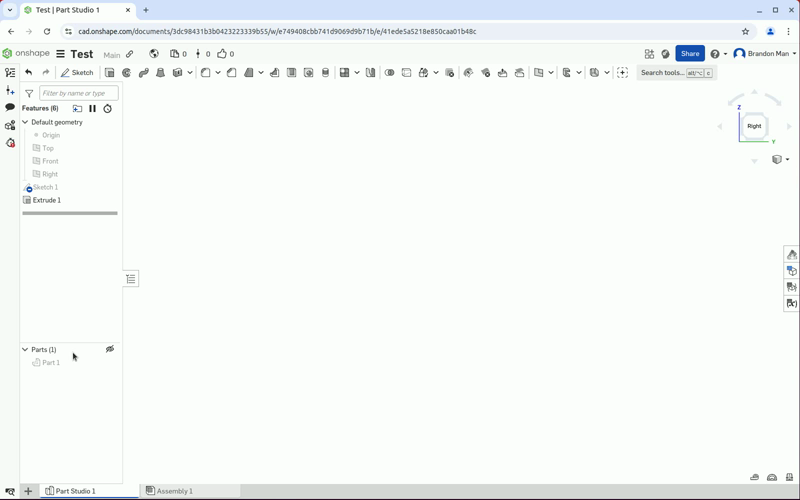
key_up(shift)
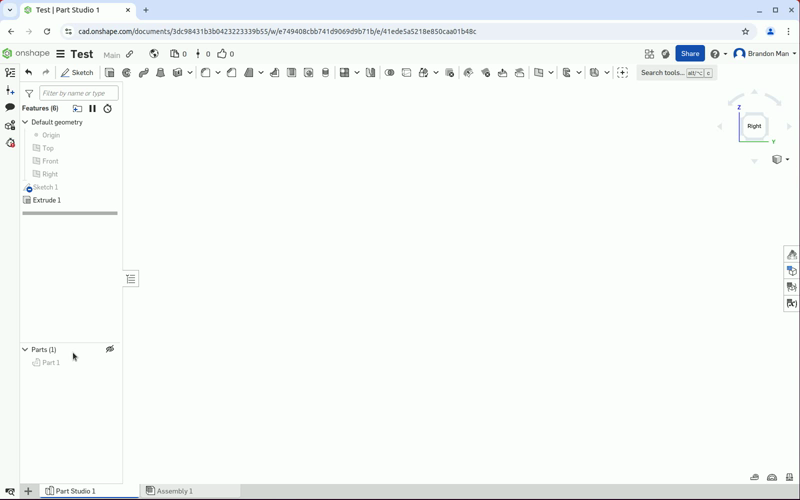
mouse_move(73, 352)
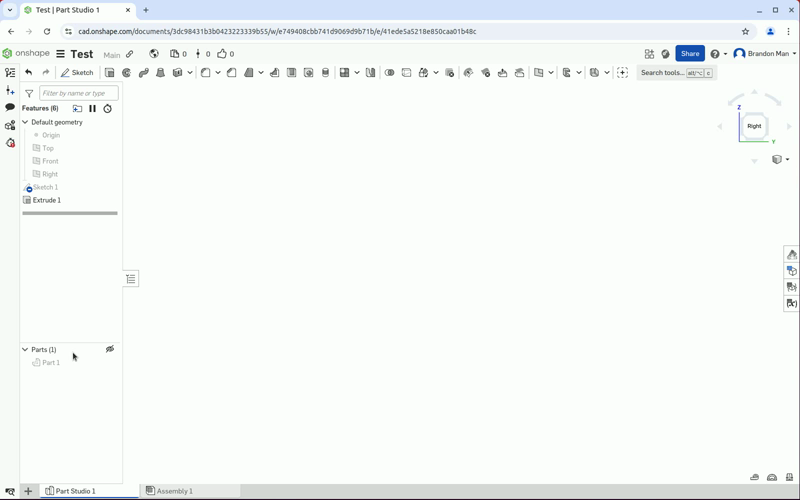
key(shift+y)
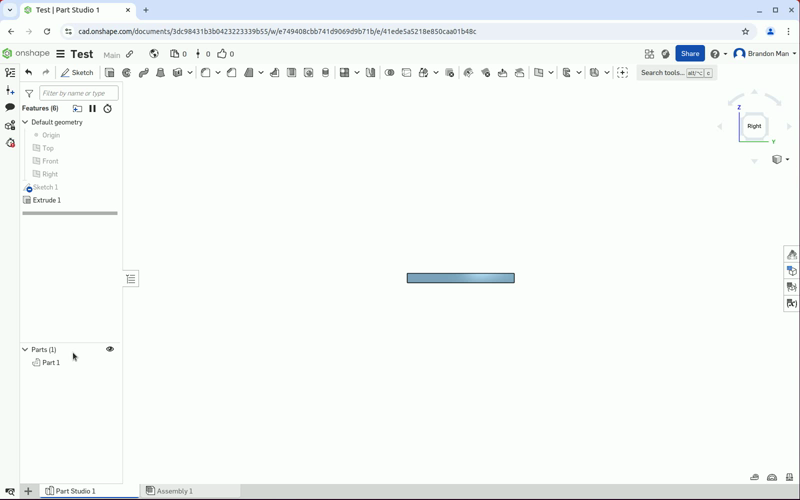
mouse_move(541, 75)
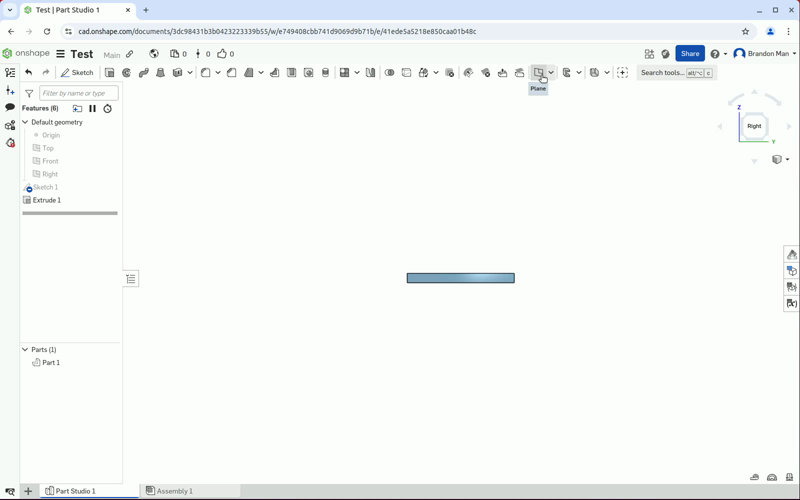
click(541, 75)
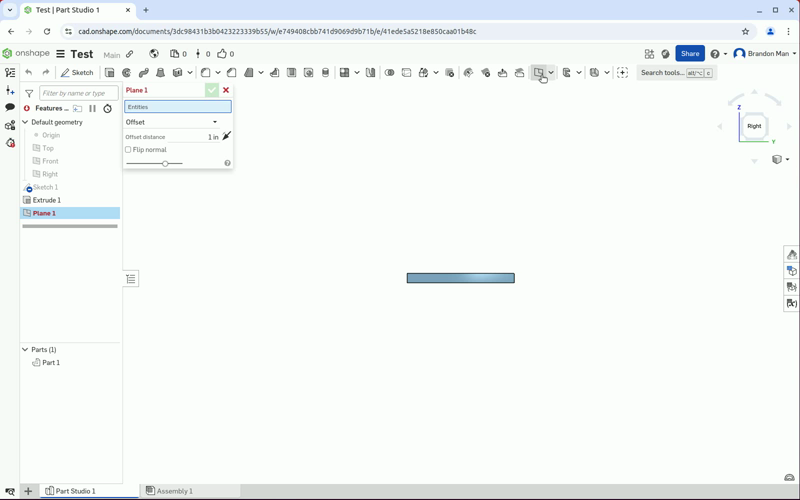
mouse_move(73, 176)
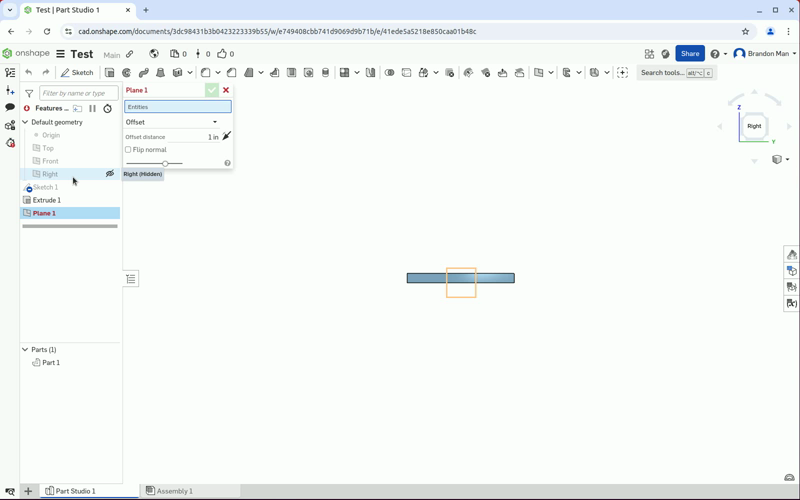
click(73, 176)
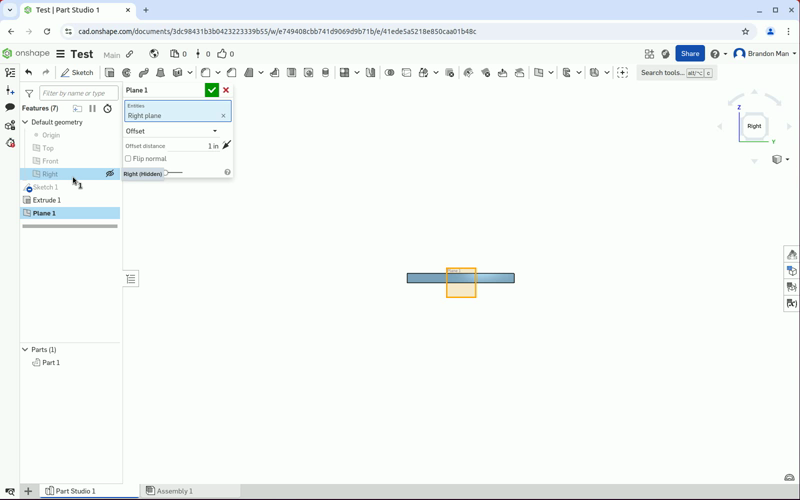
key(tab, 2)
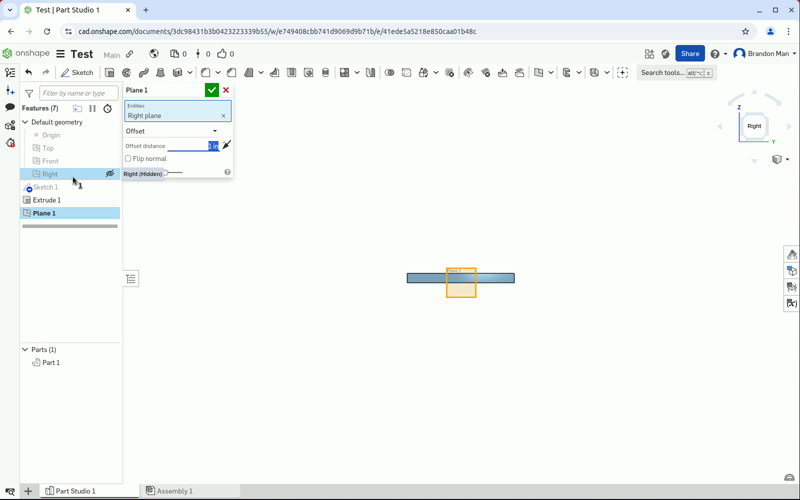
text(20.705)
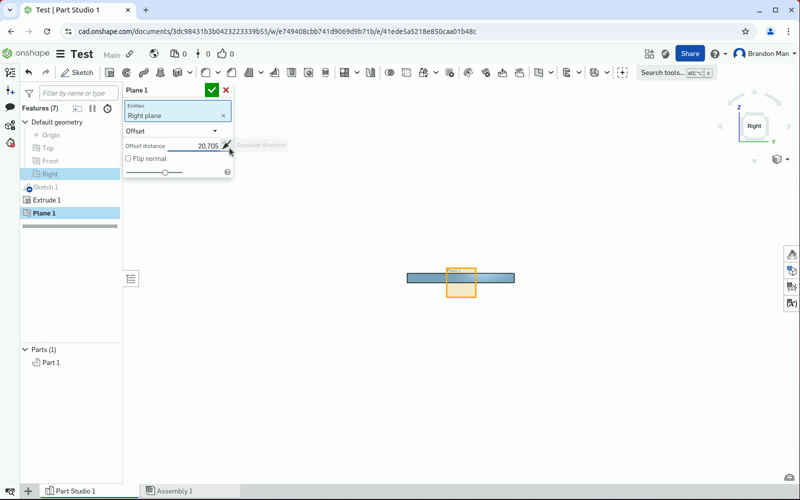
mouse_move(229, 147)
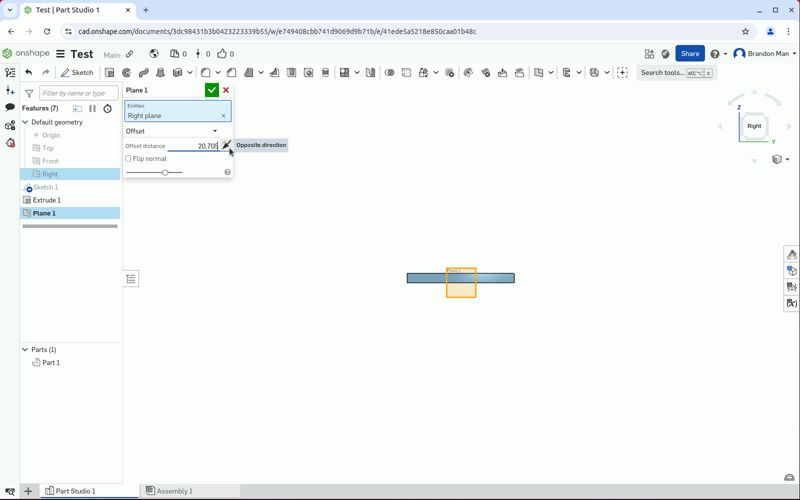
click(229, 147)
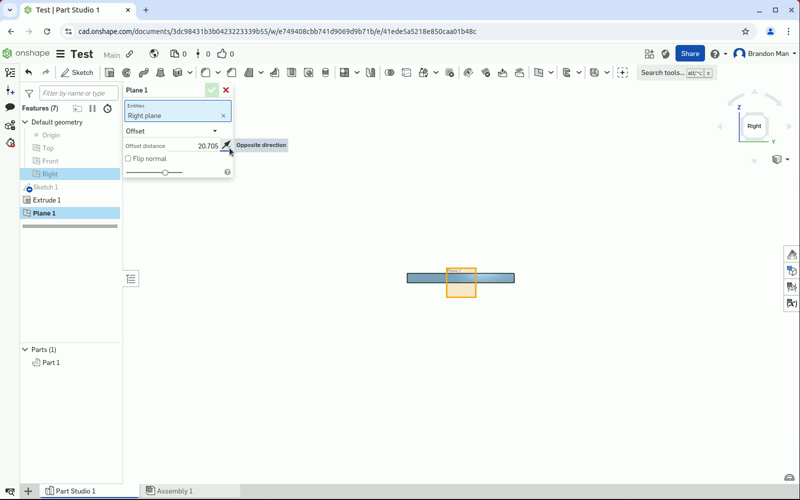
key(enter, 2)
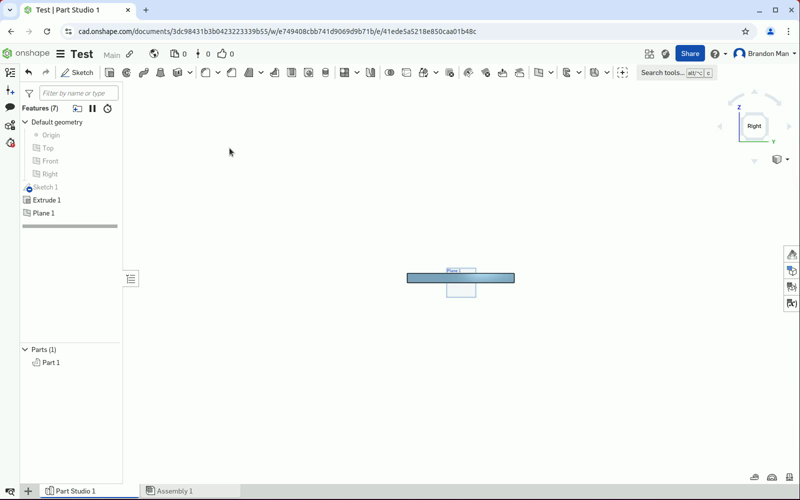
key(shift+s)
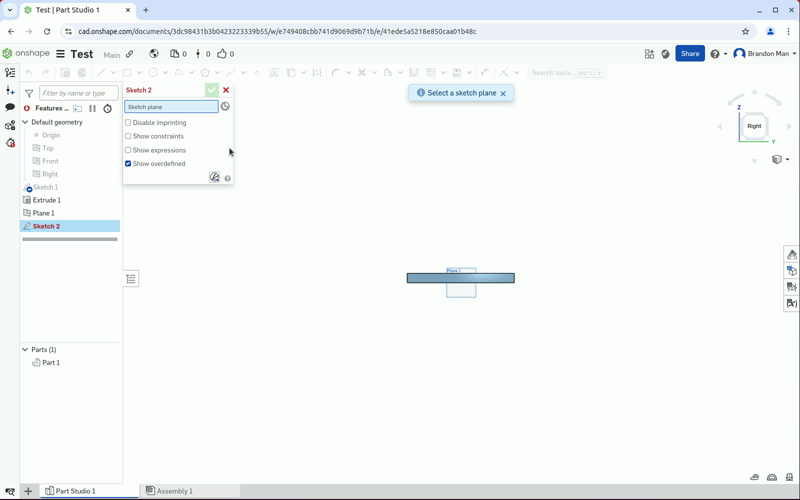
mouse_move(73, 215)
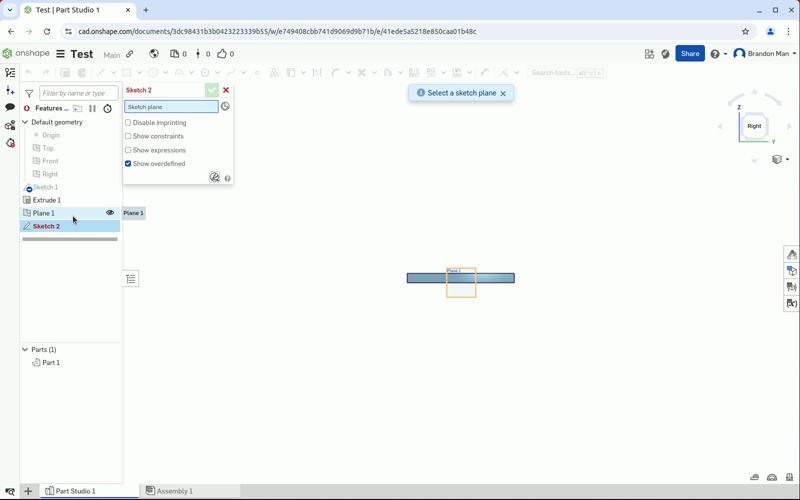
click(73, 215)
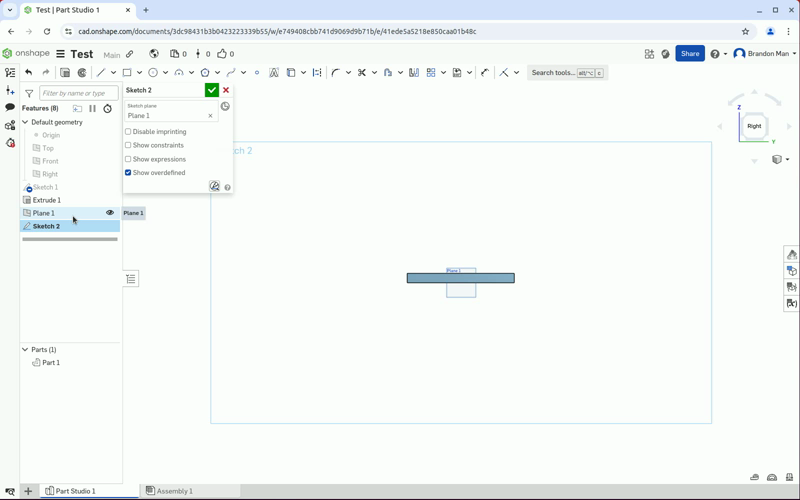
mouse_move(73, 352)
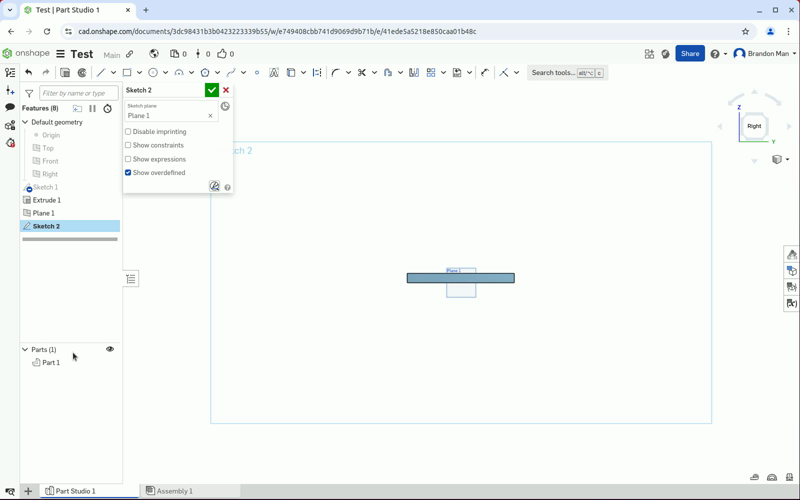
key(y)
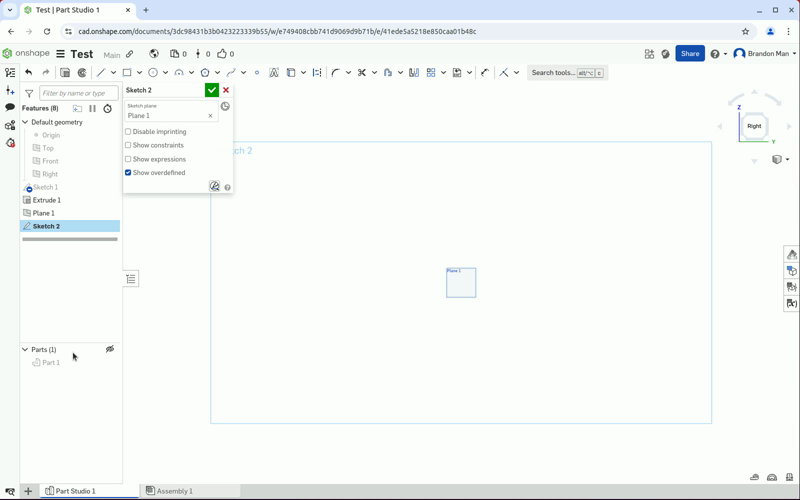
key(l)
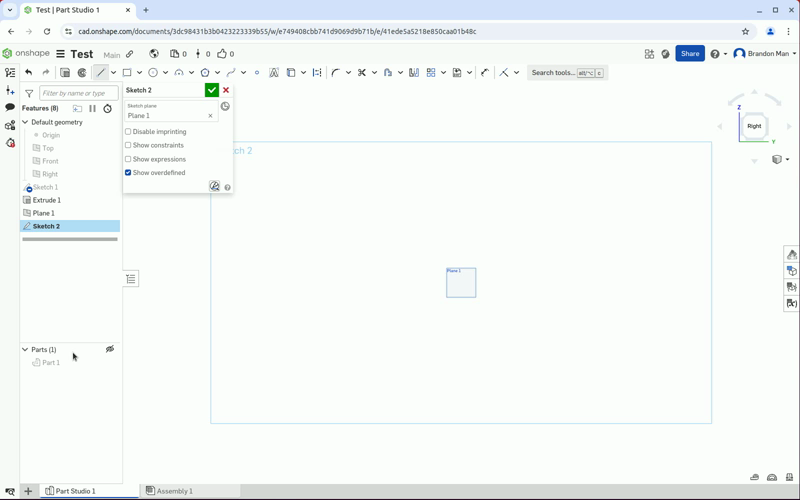
key_down(shift)
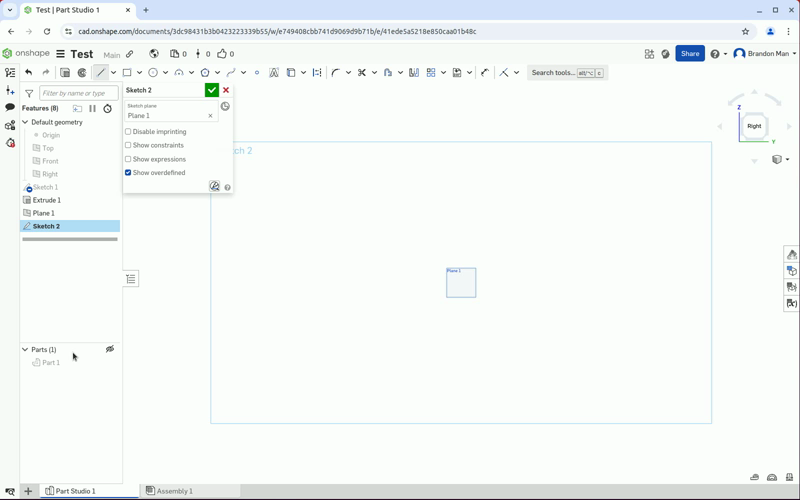
mouse_move(433, 273)
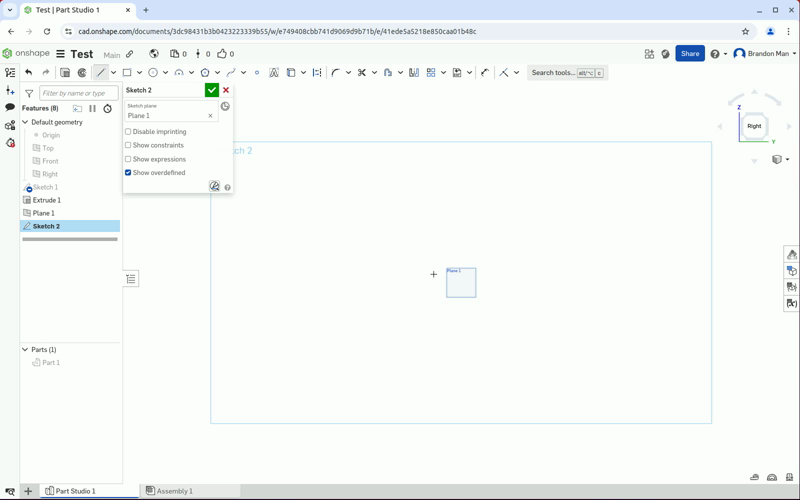
click(433, 273)
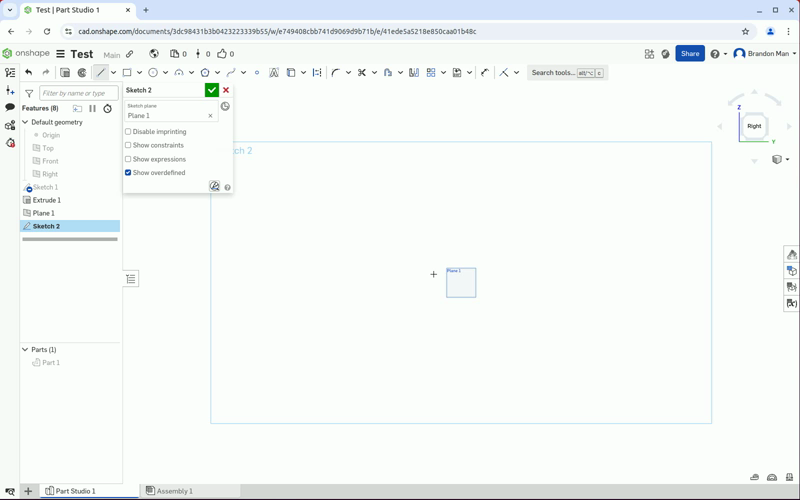
key_up(shift)
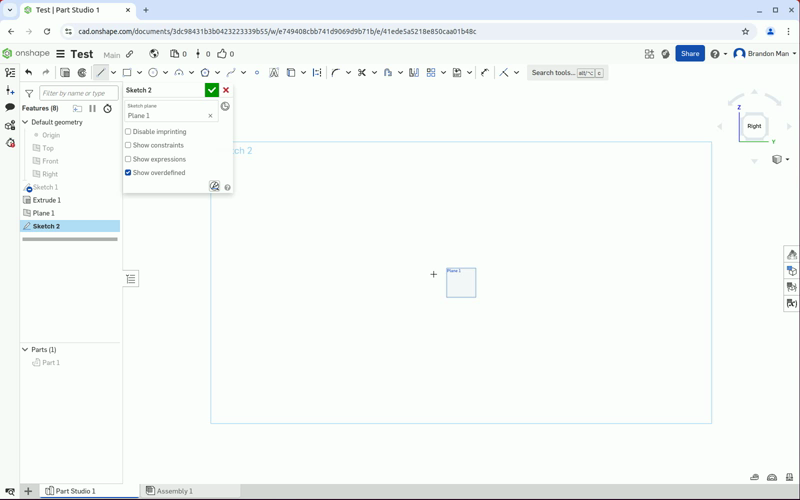
key_down(shift)
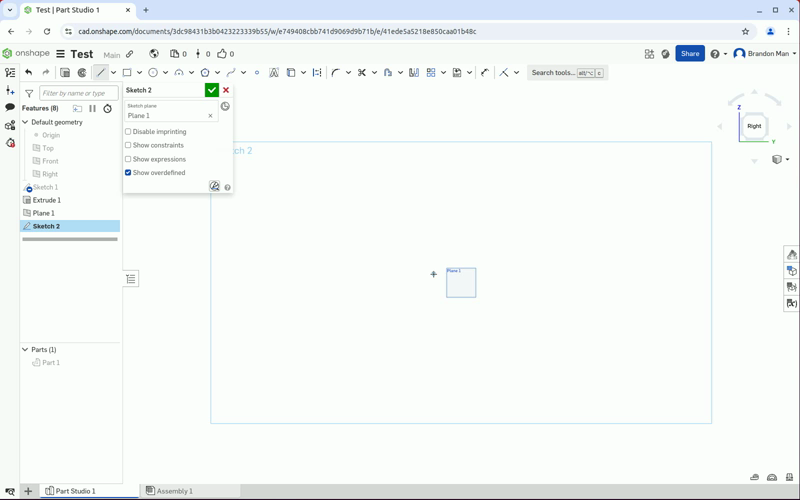
mouse_move(463, 273)
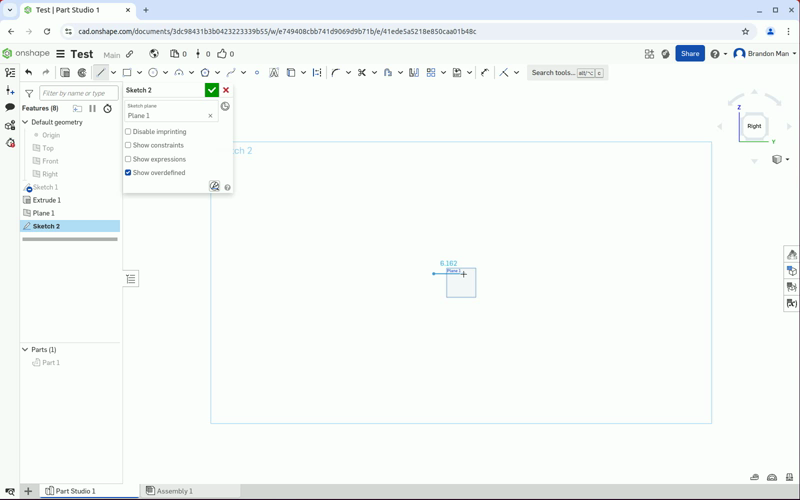
mouse_move(488, 273)
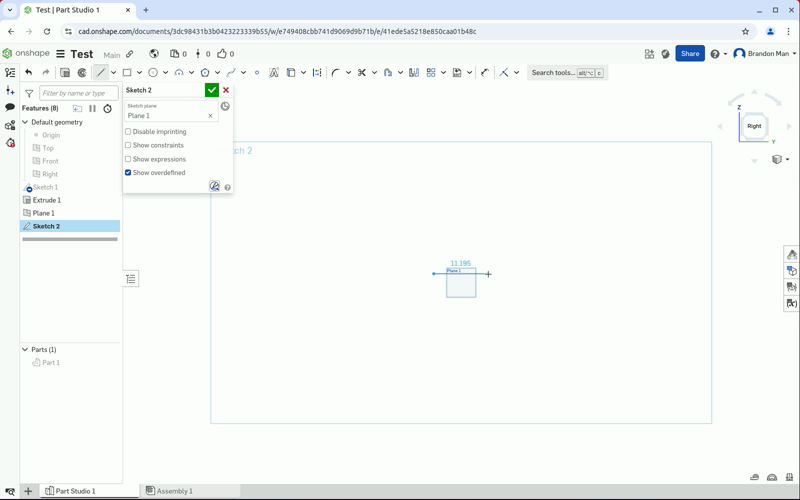
click(488, 273)
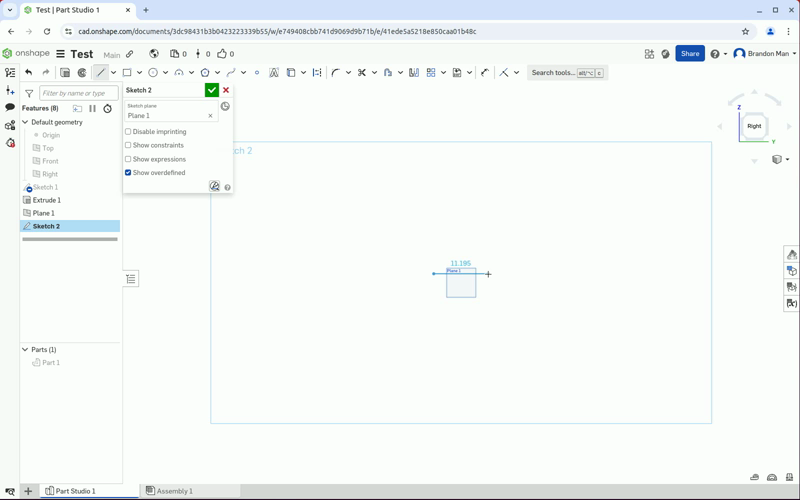
key_up(shift)
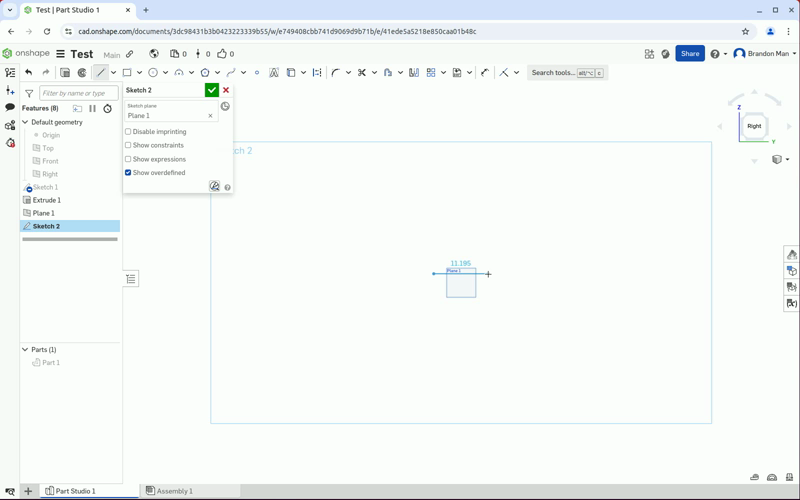
key_down(shift)
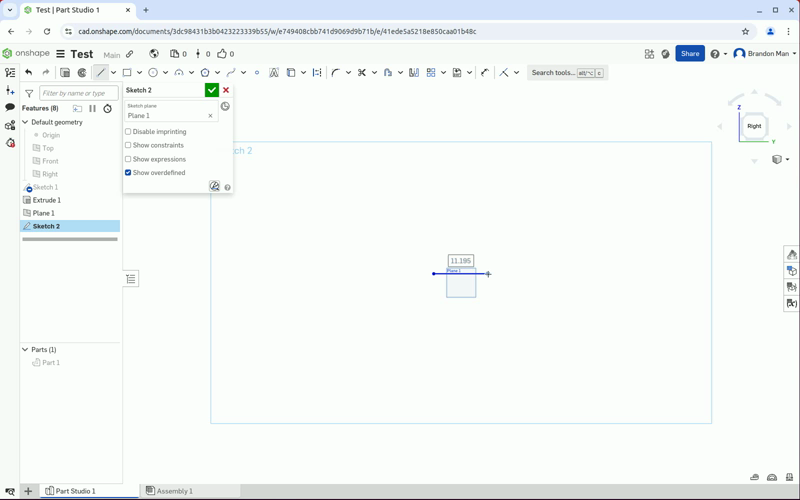
mouse_move(518, 273)
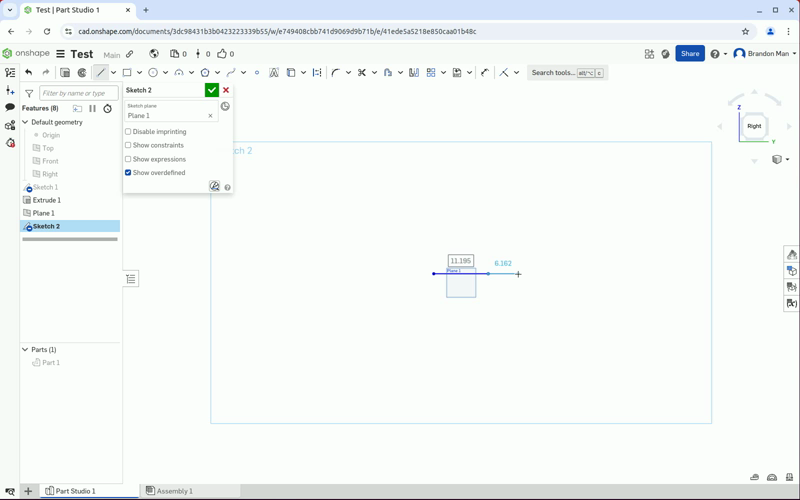
mouse_move(488, 249)
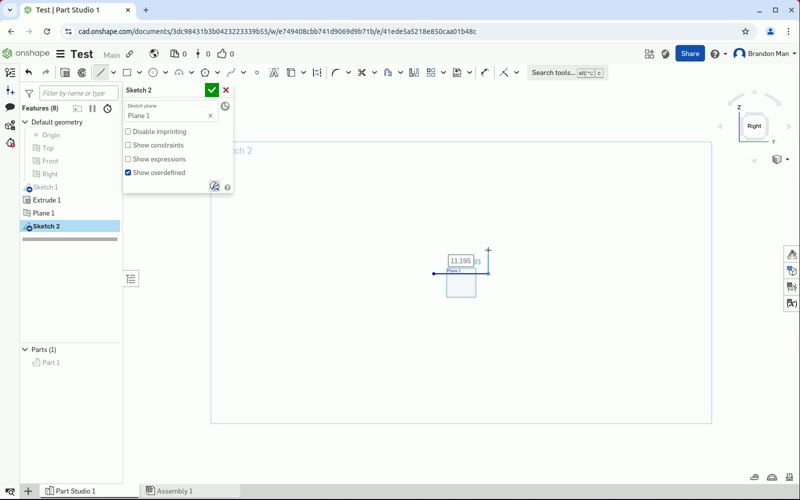
click(488, 249)
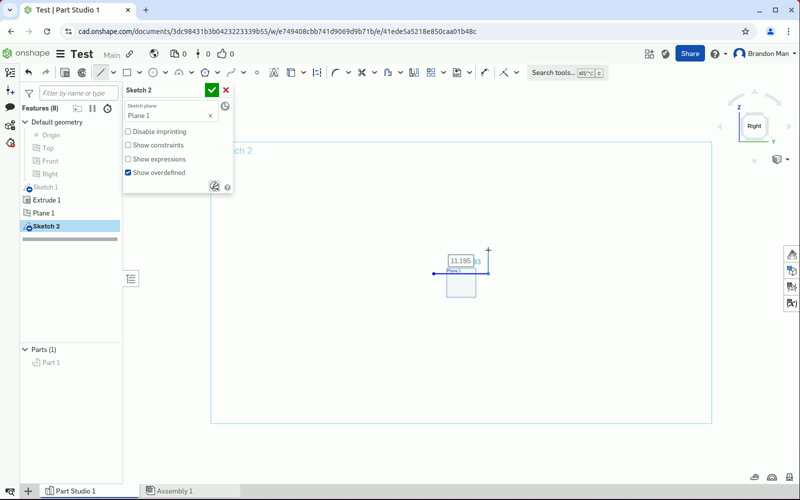
key_up(shift)
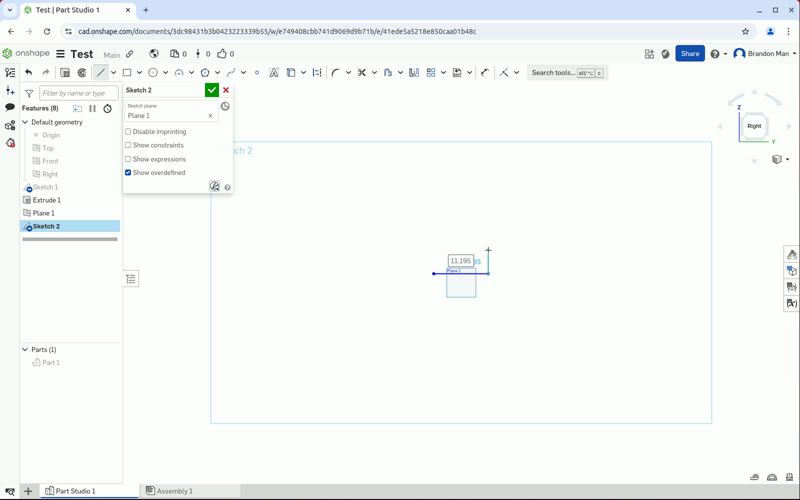
key_down(shift)
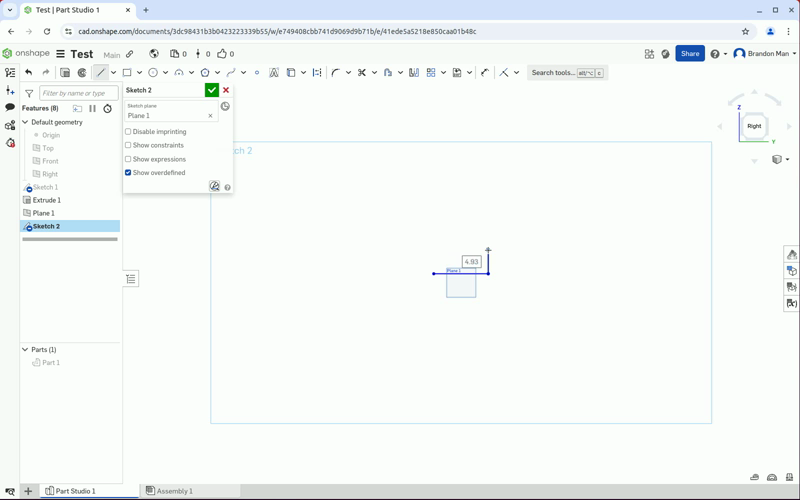
mouse_move(518, 249)
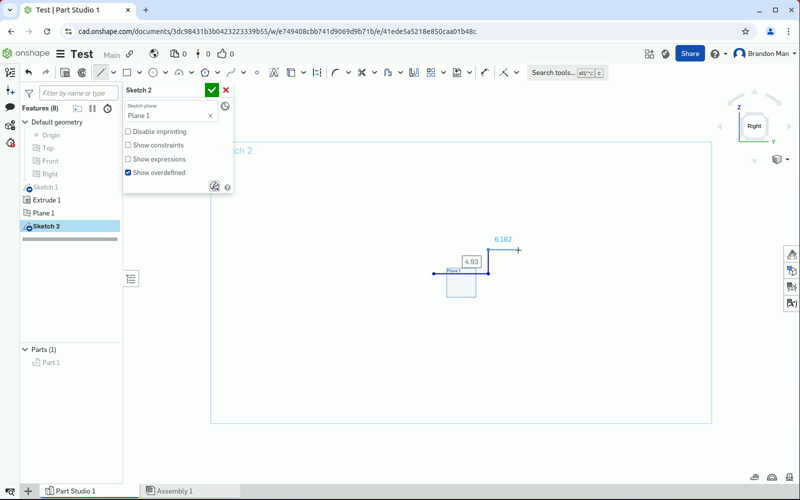
mouse_move(433, 249)
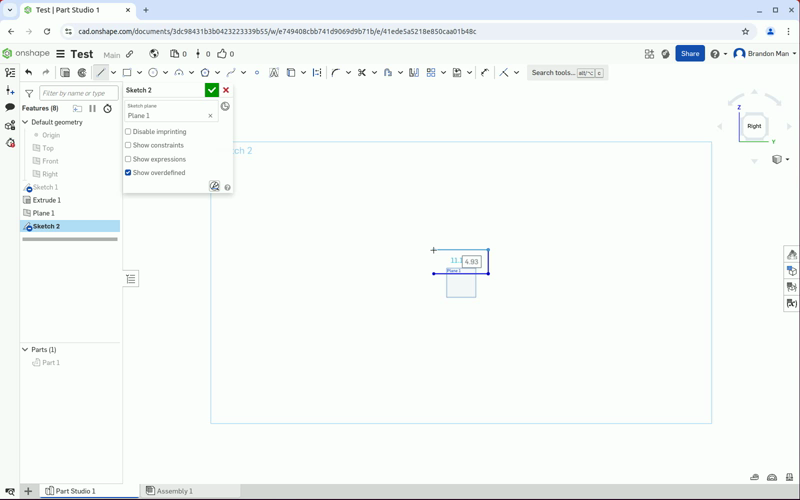
click(433, 249)
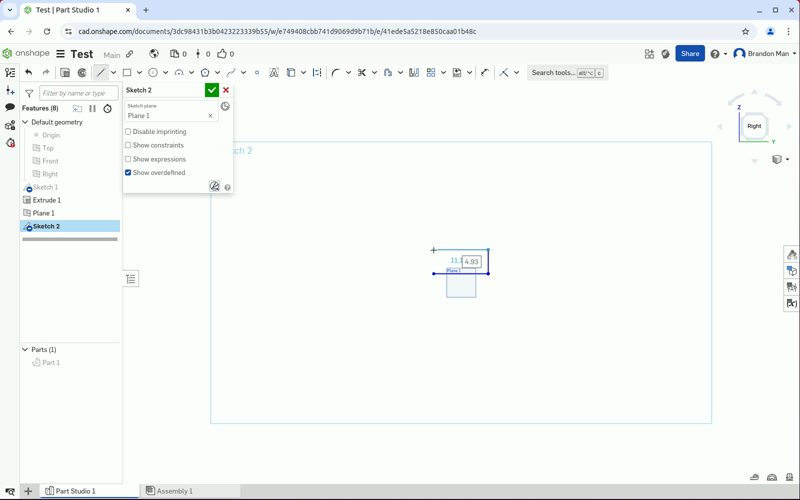
key_up(shift)
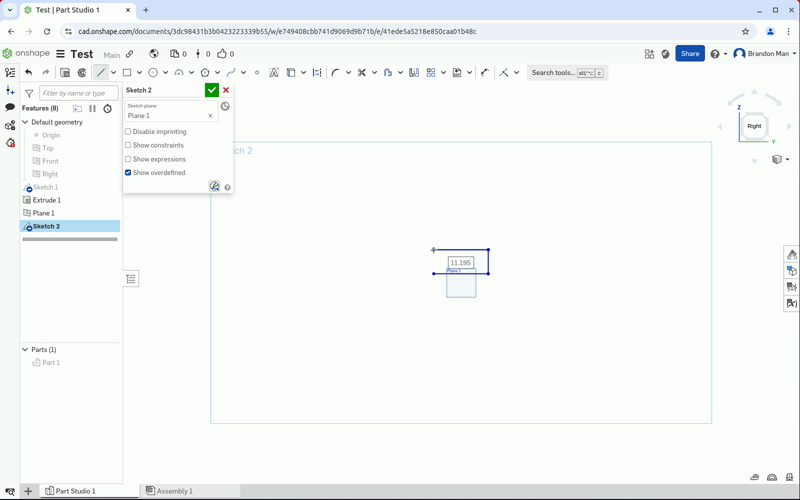
mouse_move(463, 249)
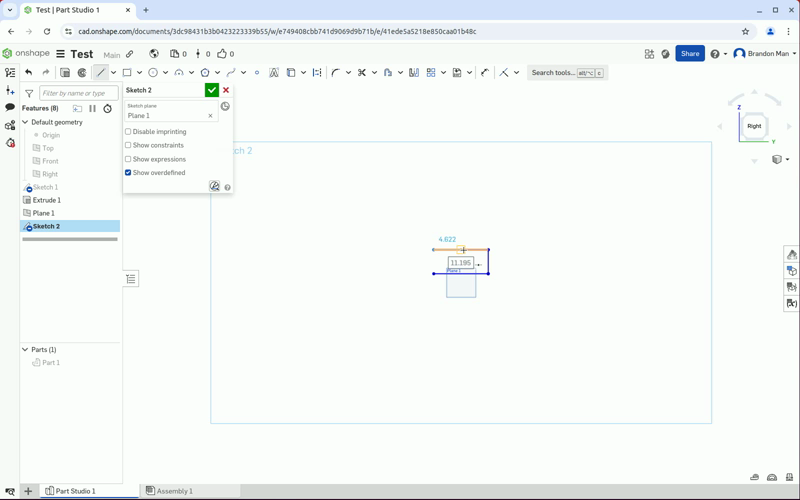
key_down(shift)
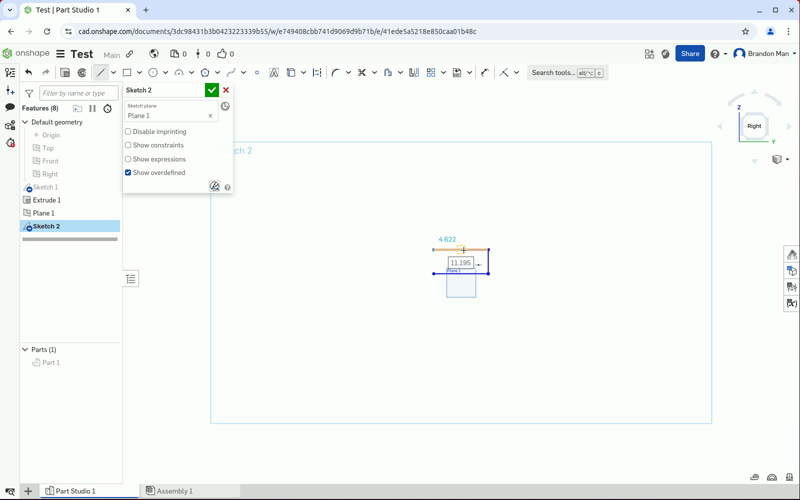
mouse_move(433, 273)
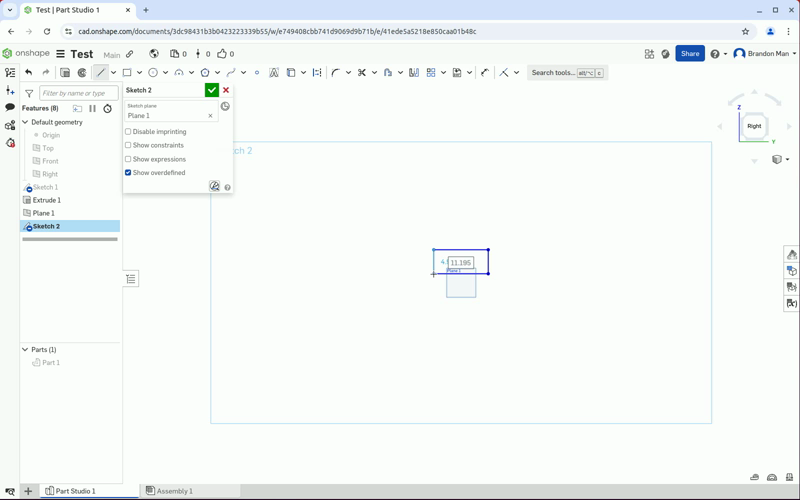
key_up(shift)
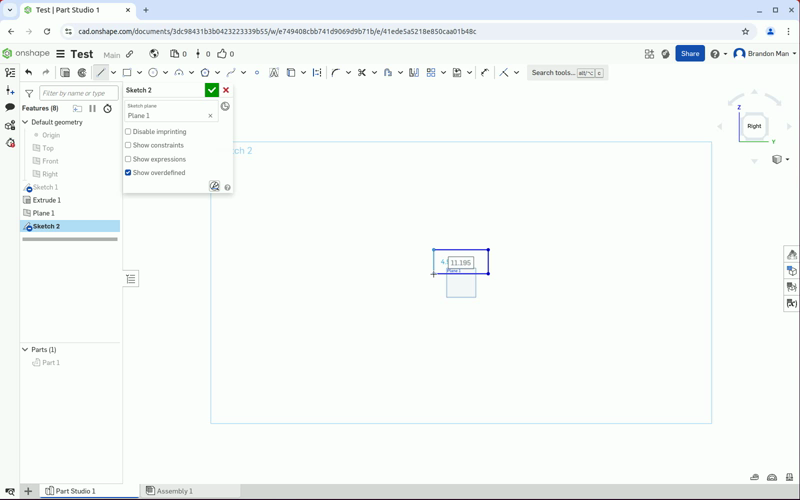
click(433, 273)
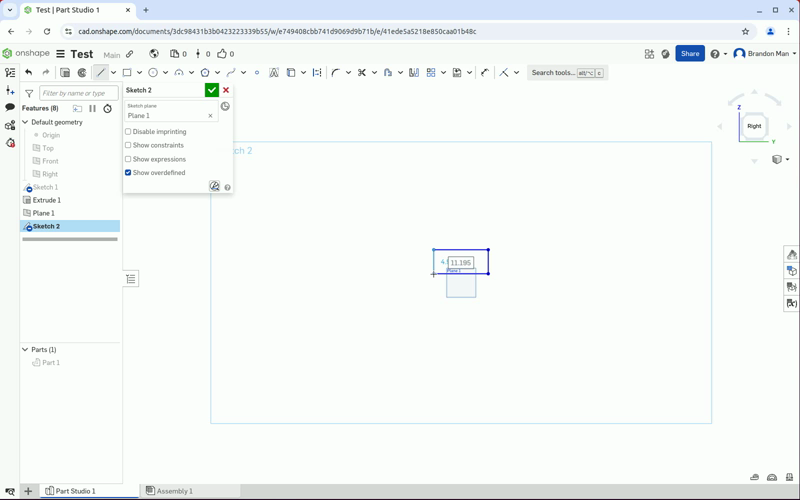
key(esc)
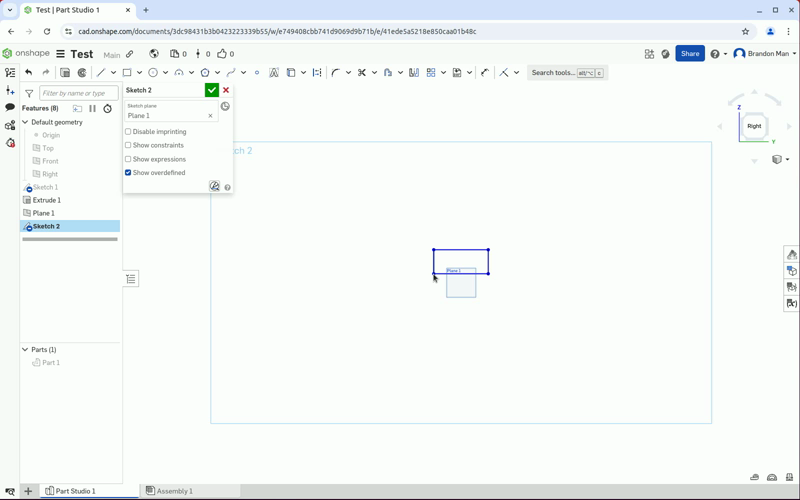
mouse_move(451, 258)
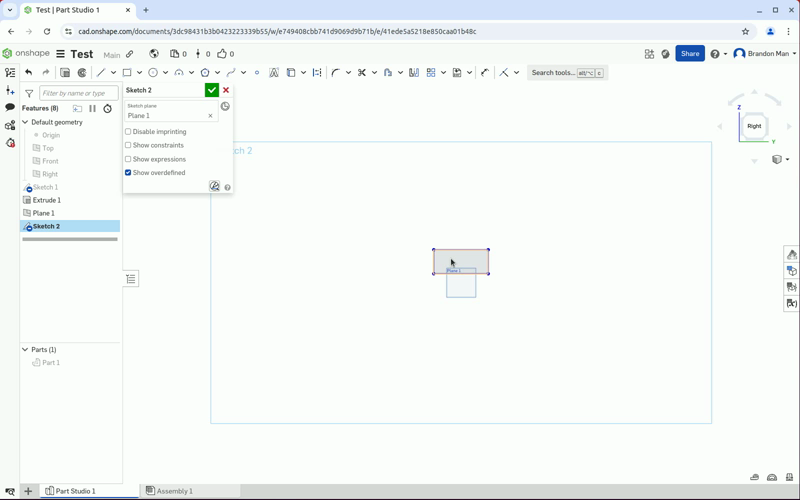
scroll(6)
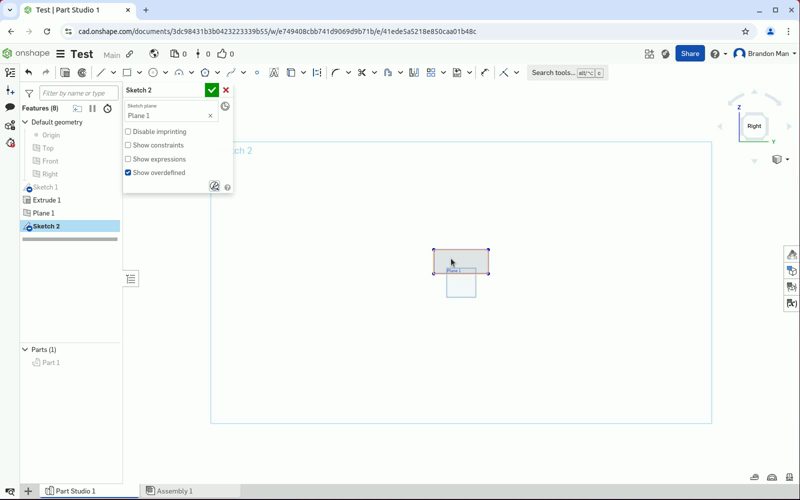
scroll(6)
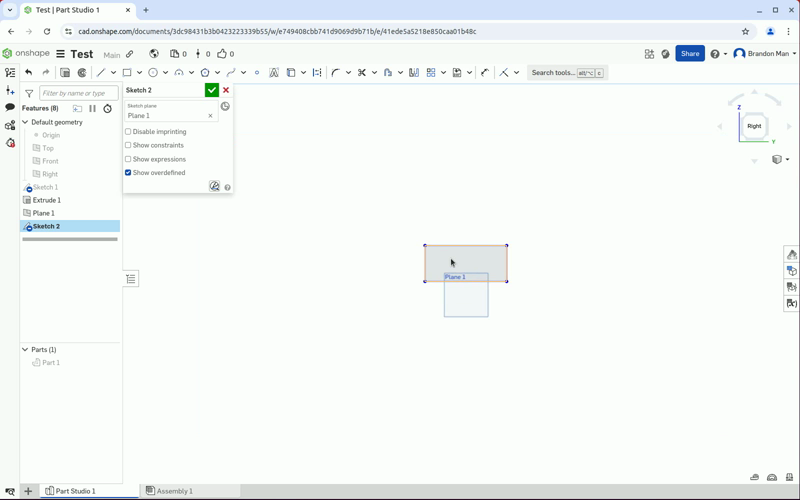
scroll(6)
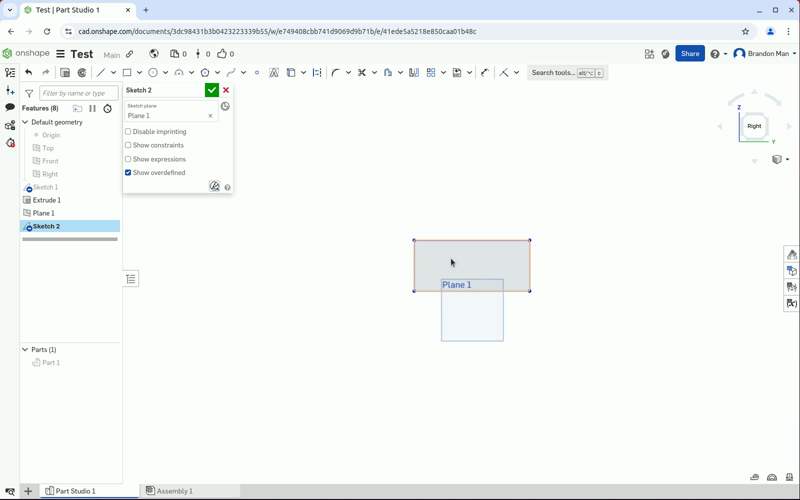
scroll(6)
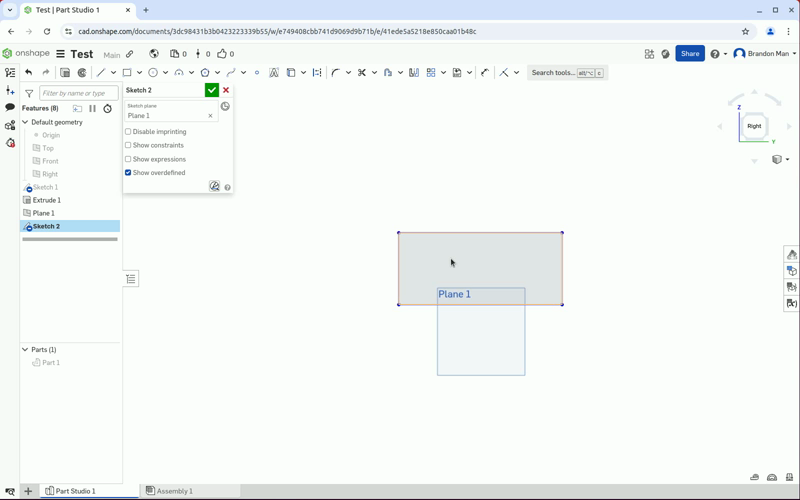
scroll(6)
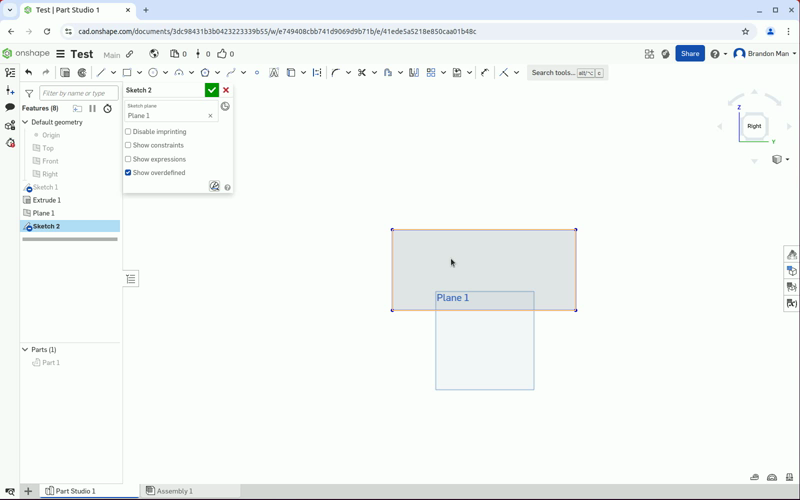
scroll(6)
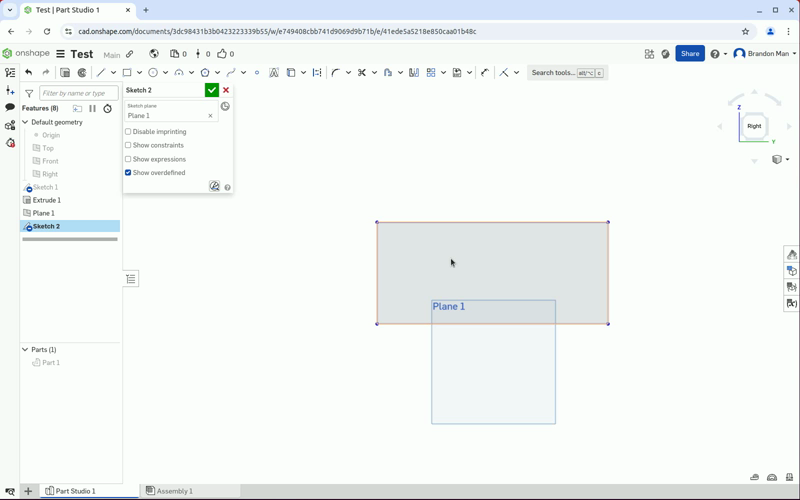
scroll(6)
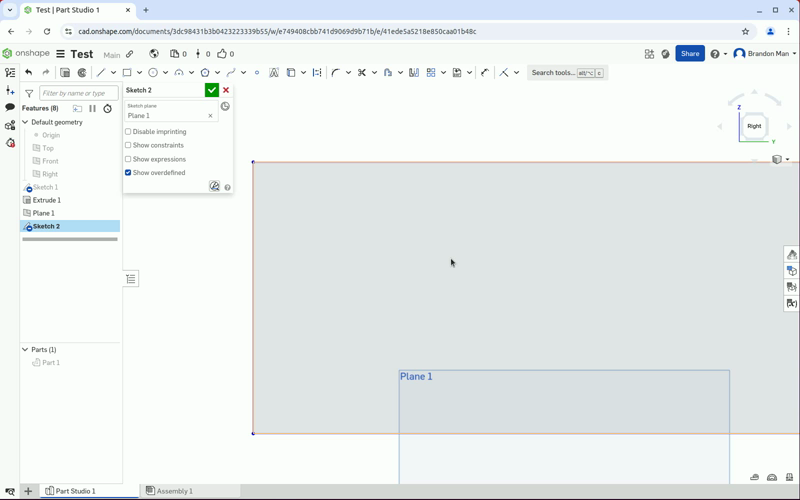
click(451, 258)
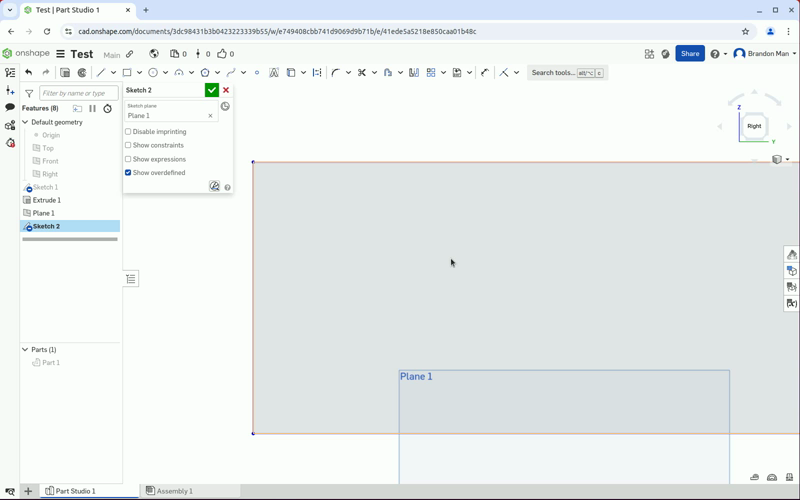
scroll(-6)
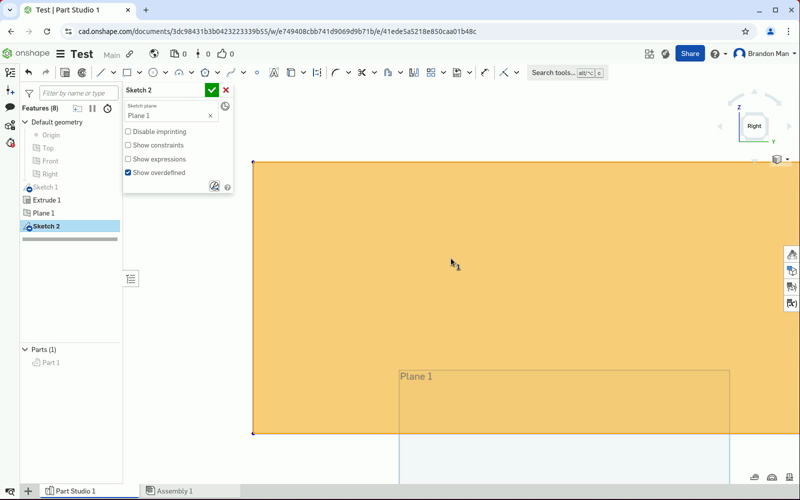
scroll(-6)
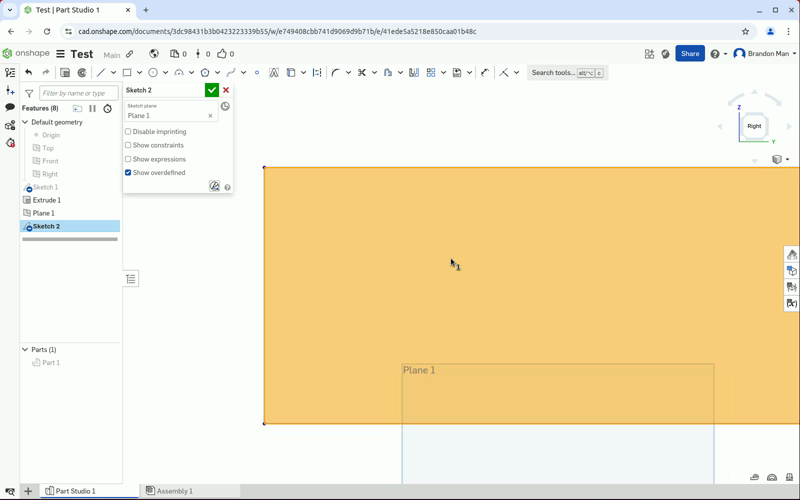
scroll(-6)
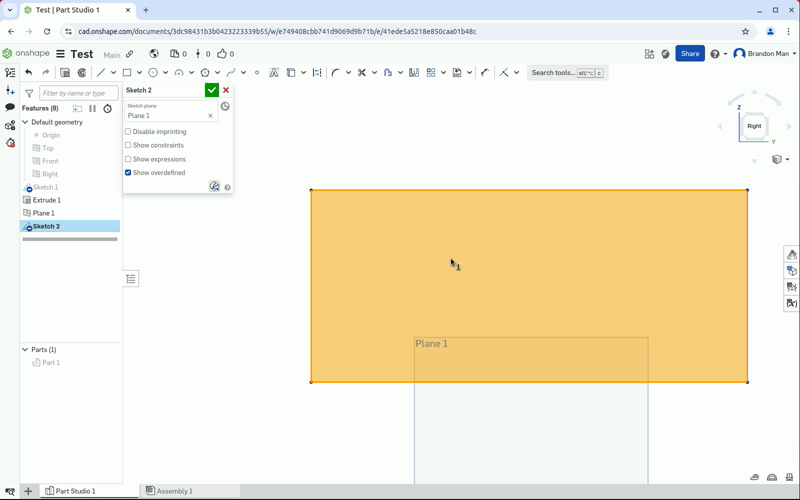
scroll(-6)
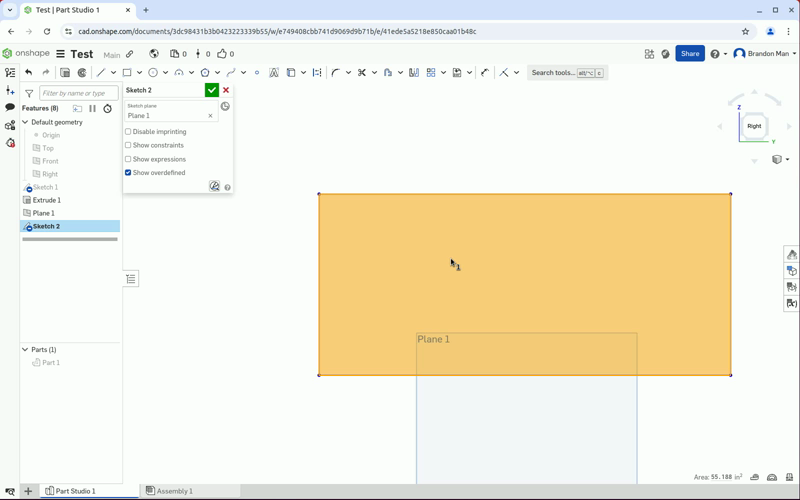
scroll(-6)
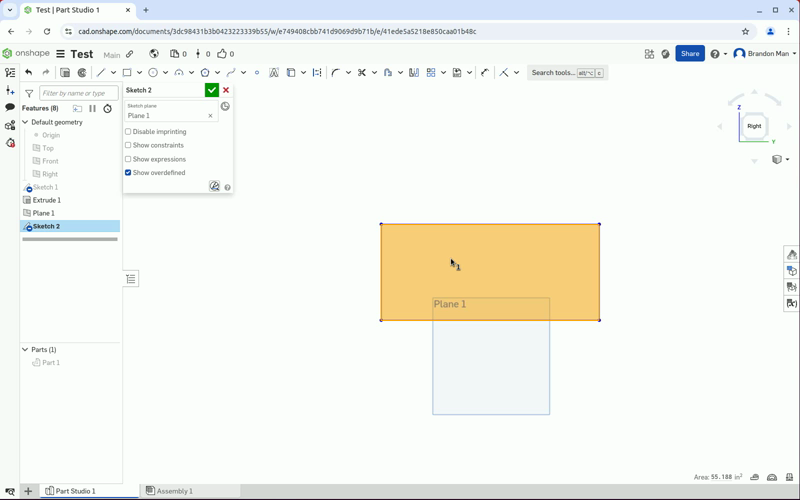
scroll(-6)
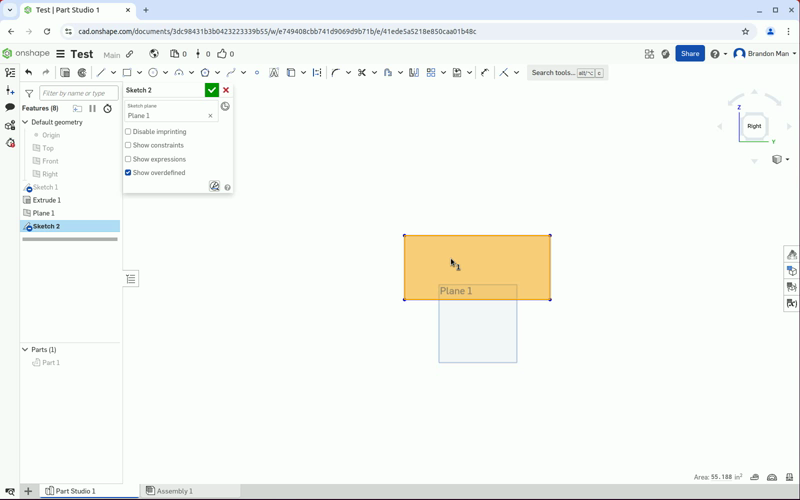
scroll(-6)
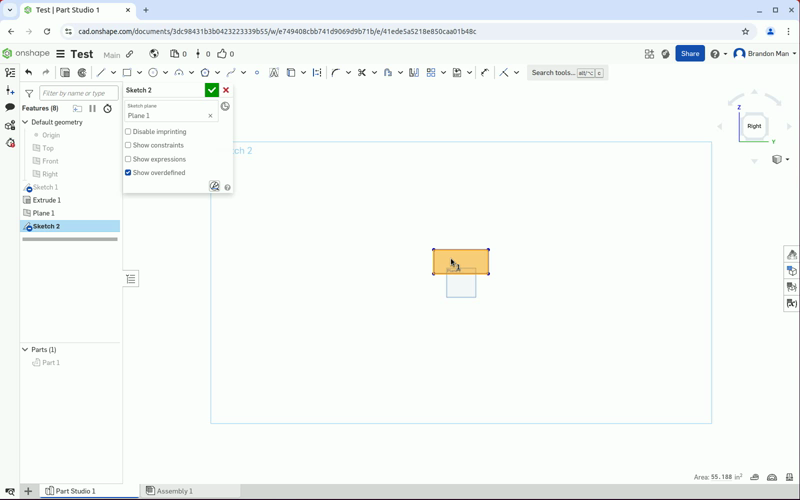
mouse_move(73, 352)
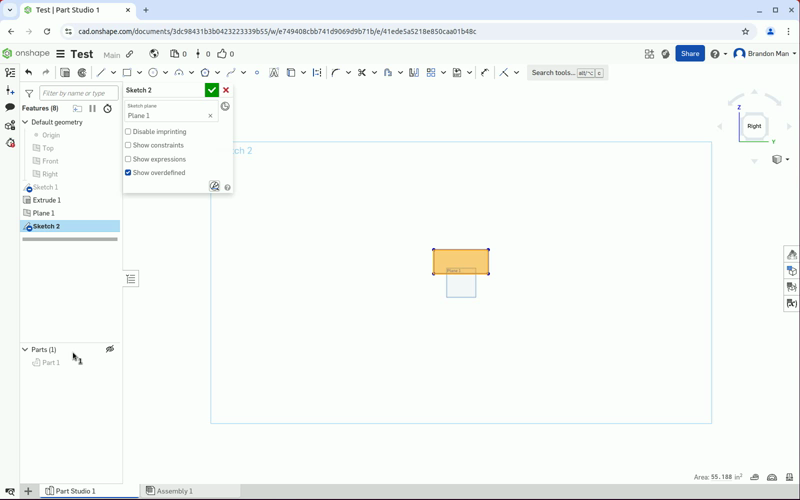
key(shift+y)
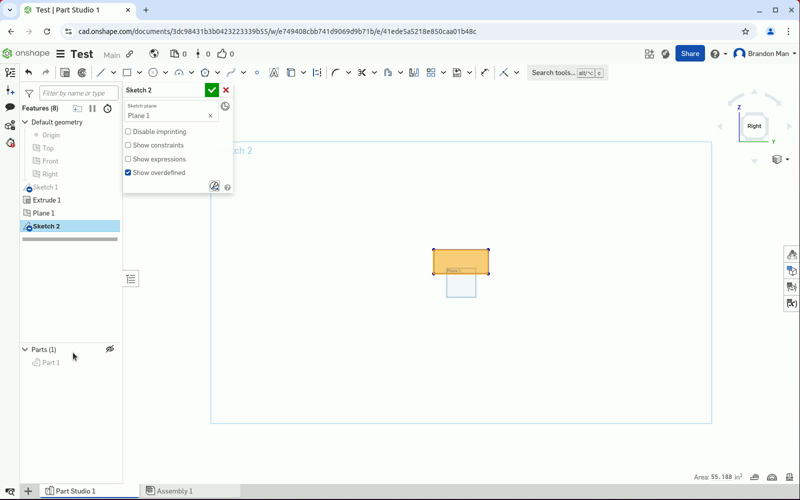
key(shift+e)
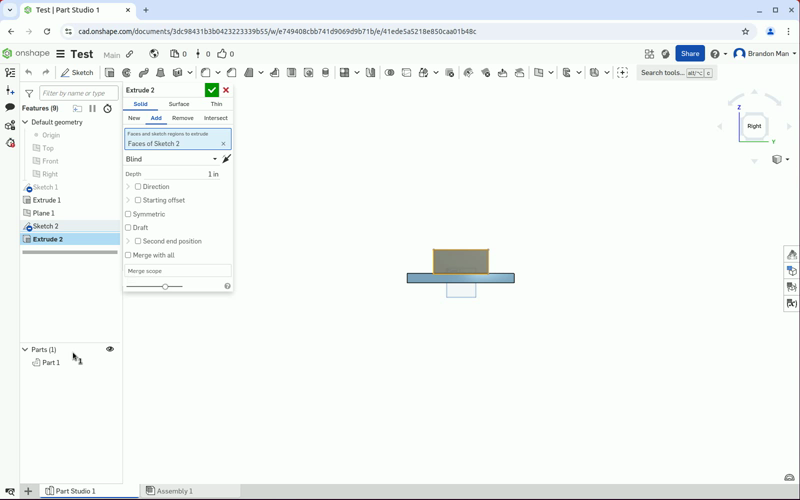
mouse_move(143, 106)
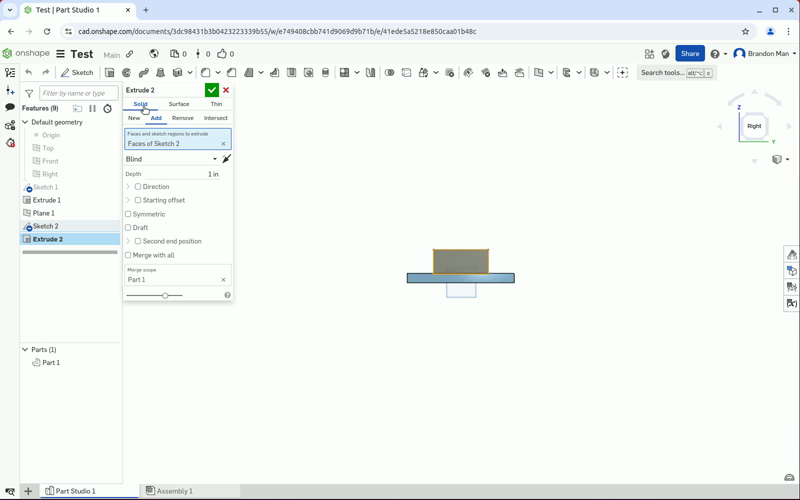
click(143, 106)
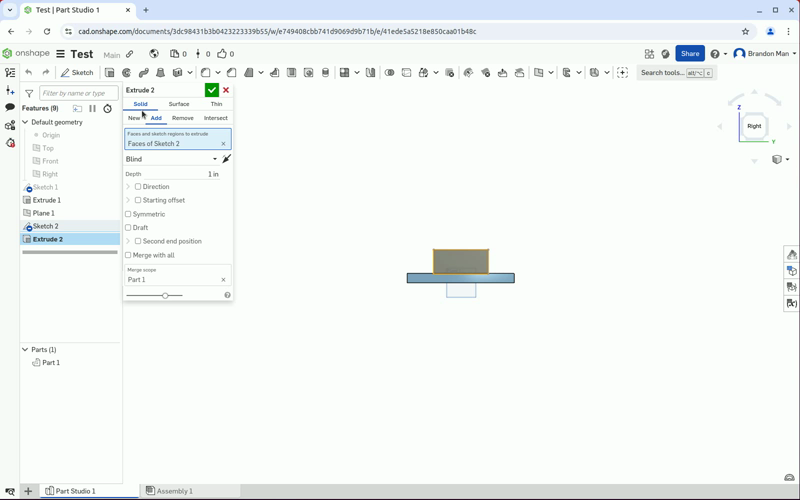
mouse_move(137, 120)
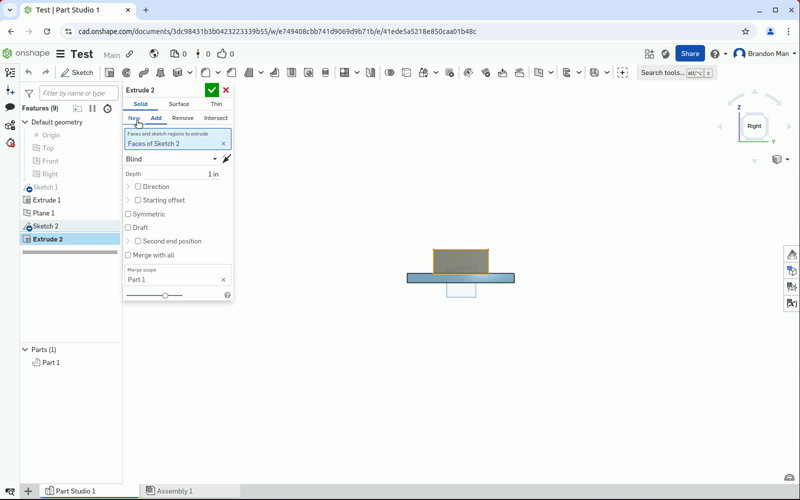
click(137, 120)
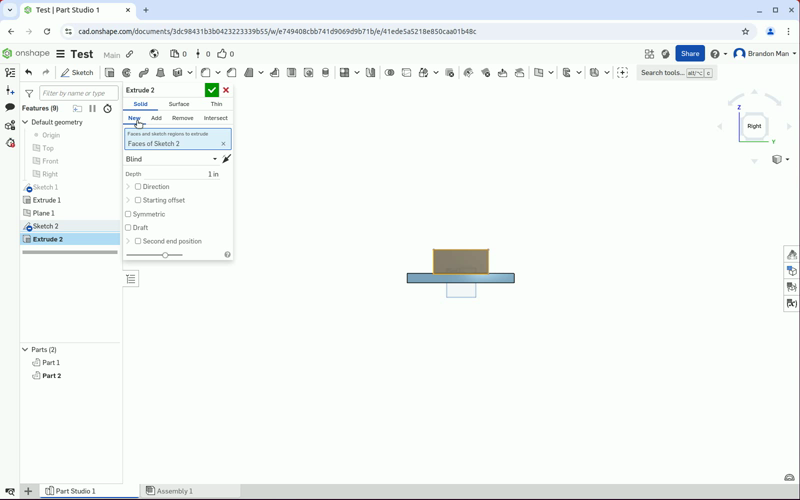
key(tab, 4)
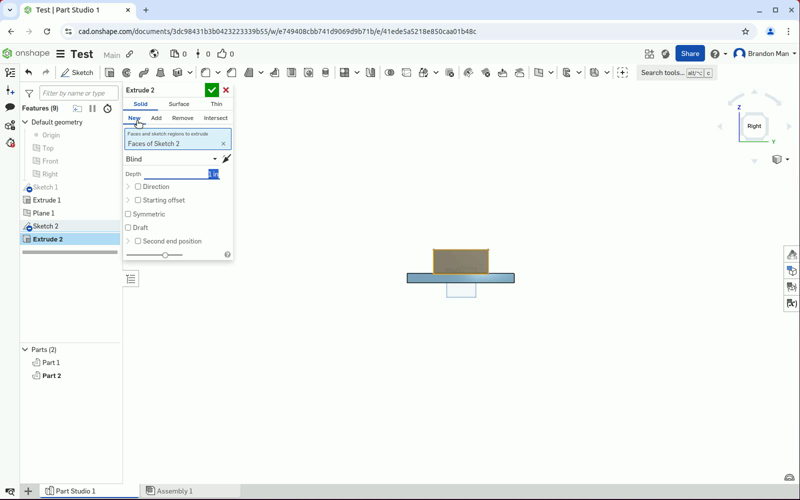
text(2.407)
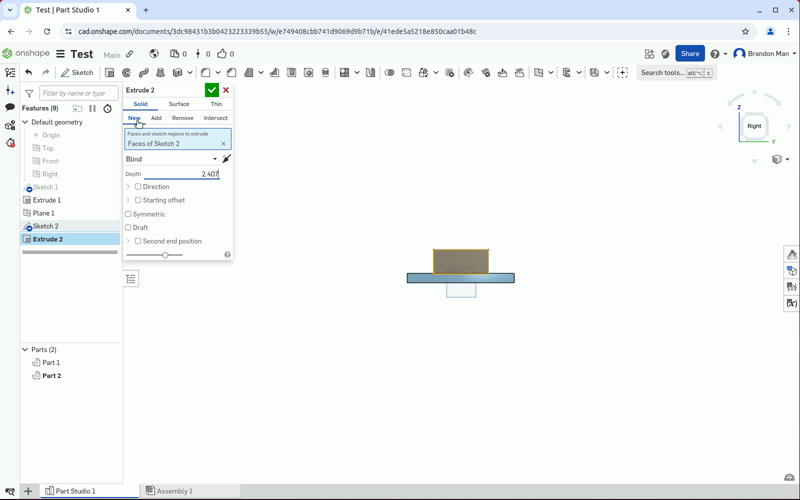
key(enter)
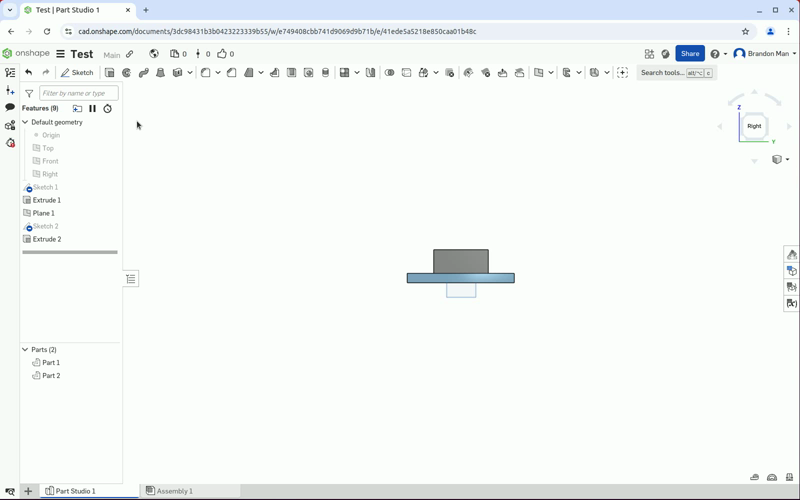
key(shift+h)
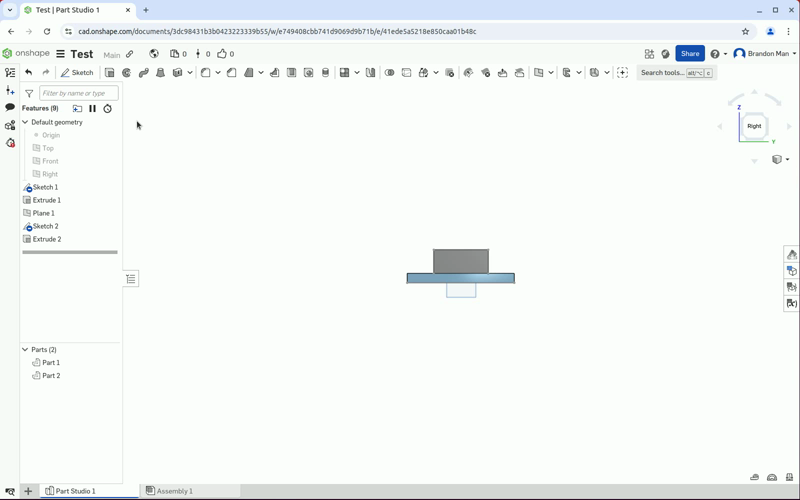
key(shift+h)
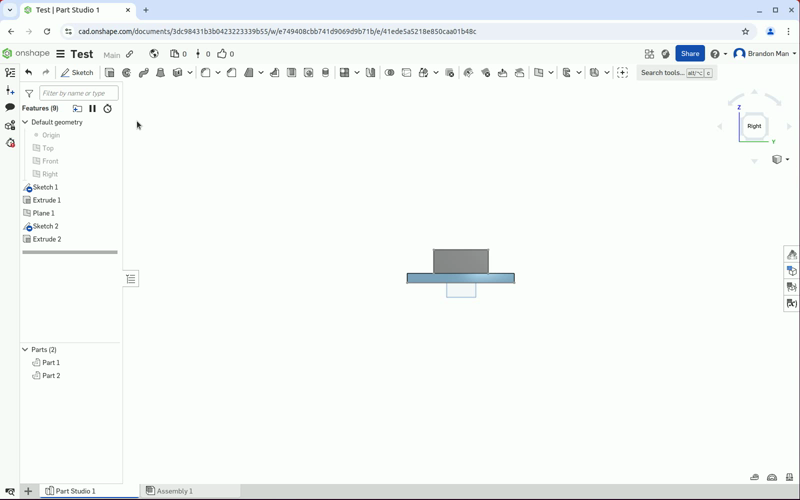
key(shift+7)
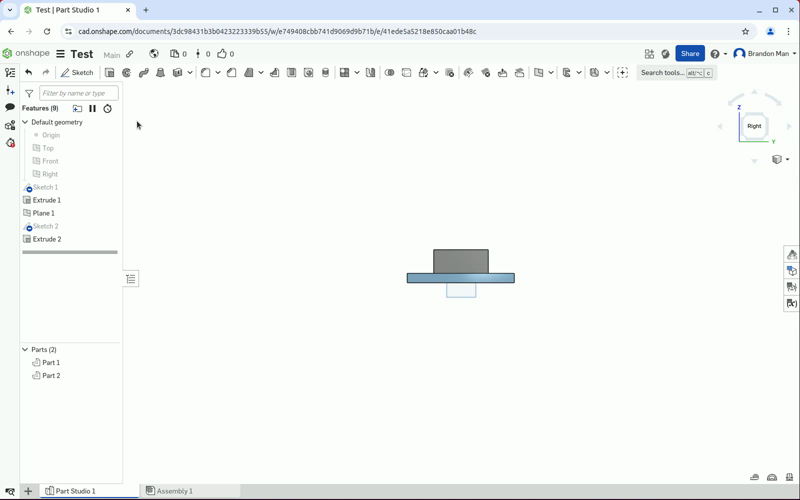
key(right, 2)
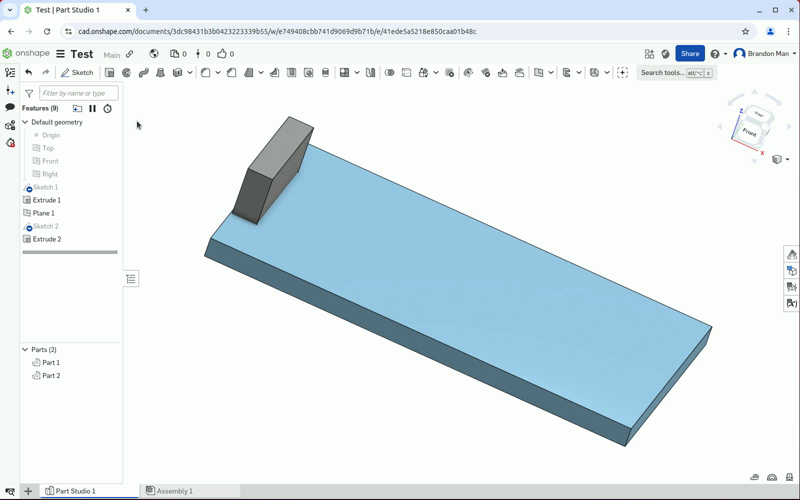
key(down, 2)
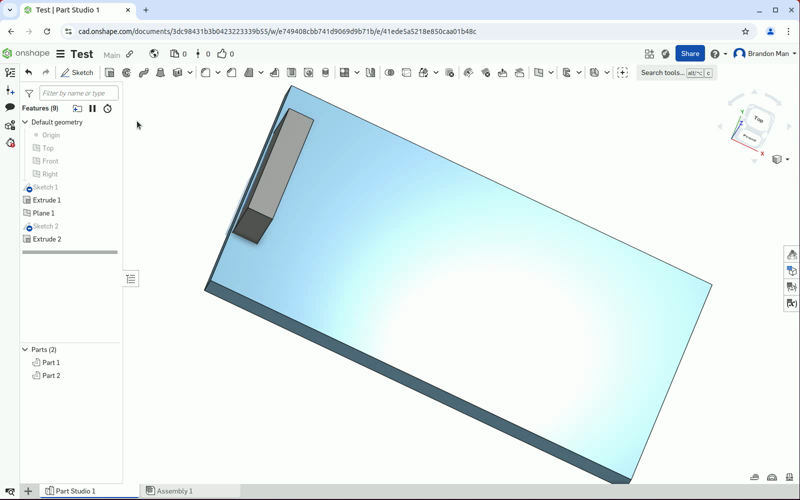
key(up, 2)
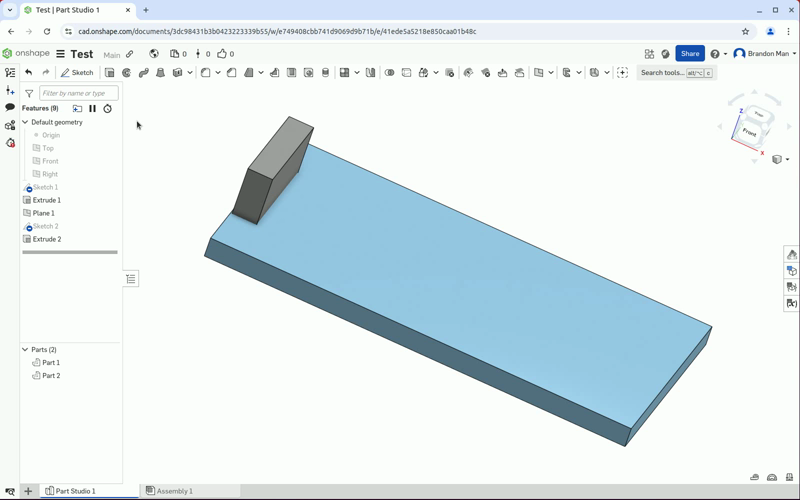
key(left, 2)
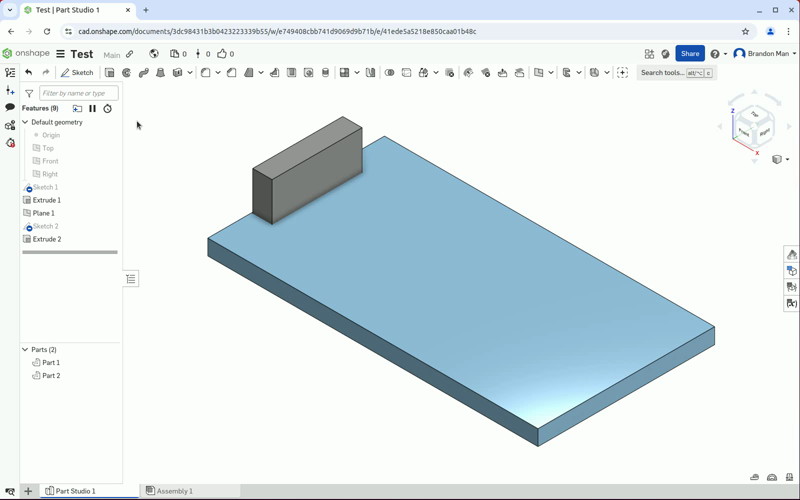
mouse_move(73, 189)
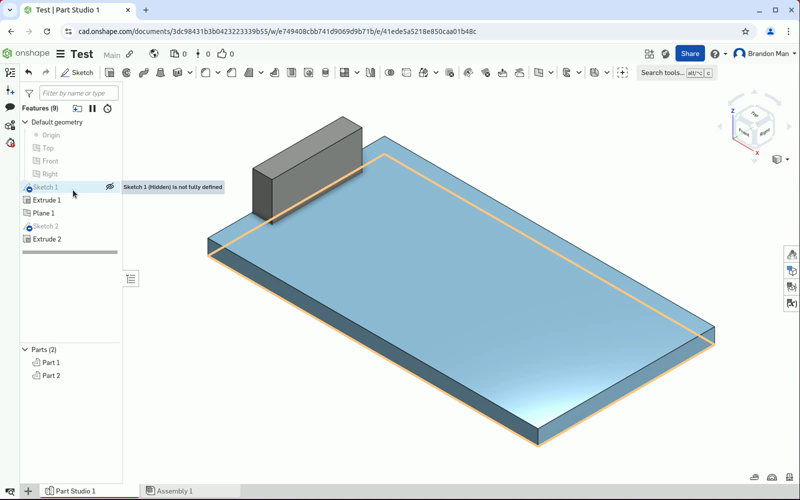
click(73, 189)